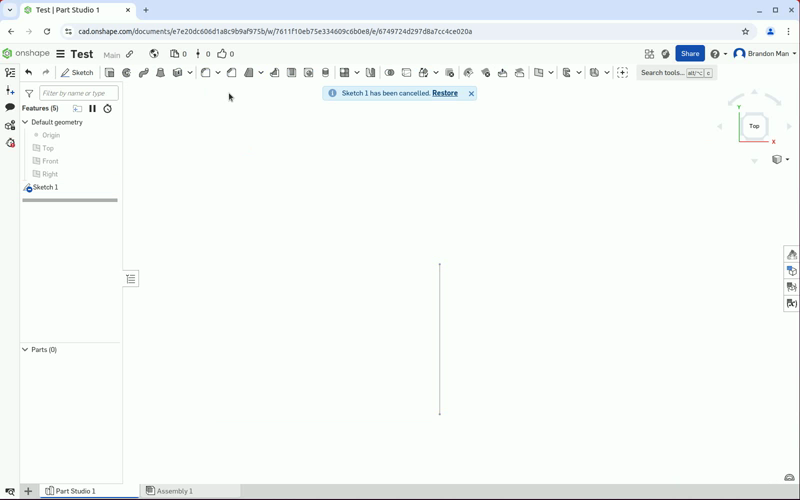
key(shift+h)
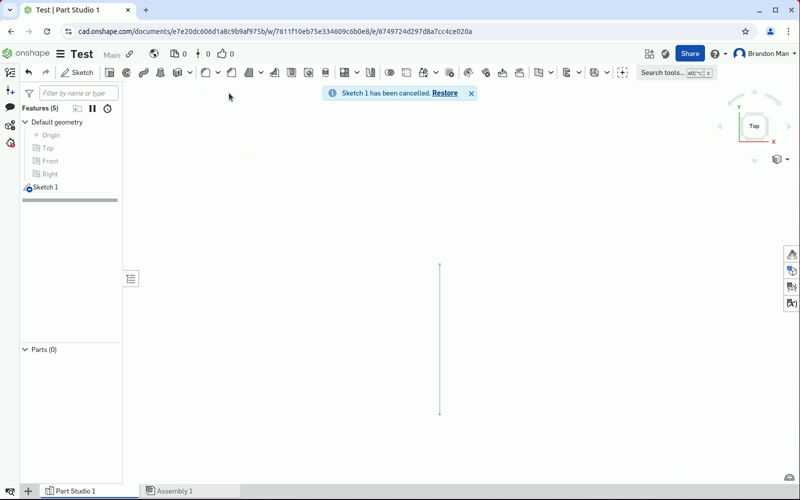
key(shift+s)
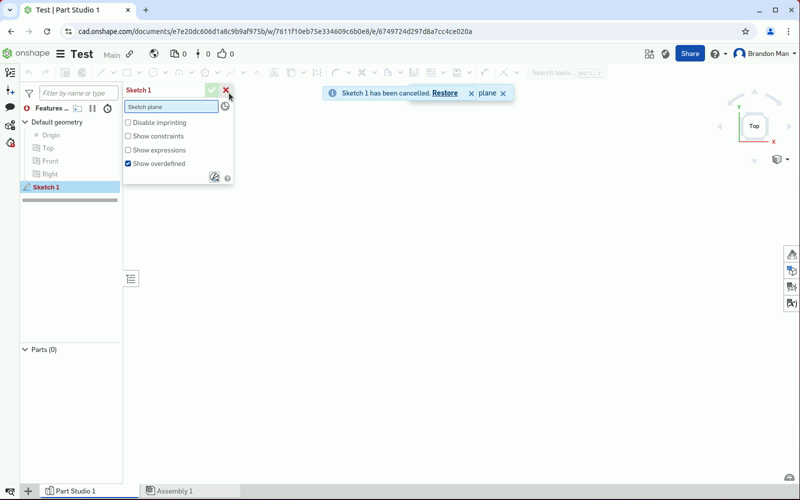
mouse_move(73, 150)
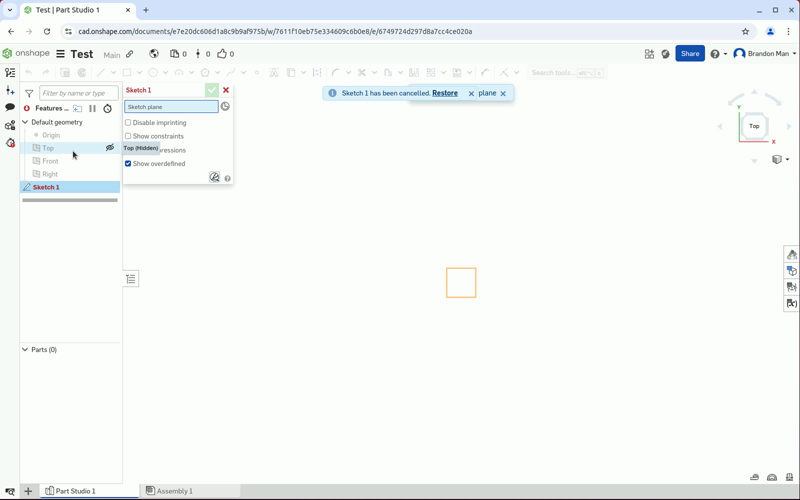
click(73, 150)
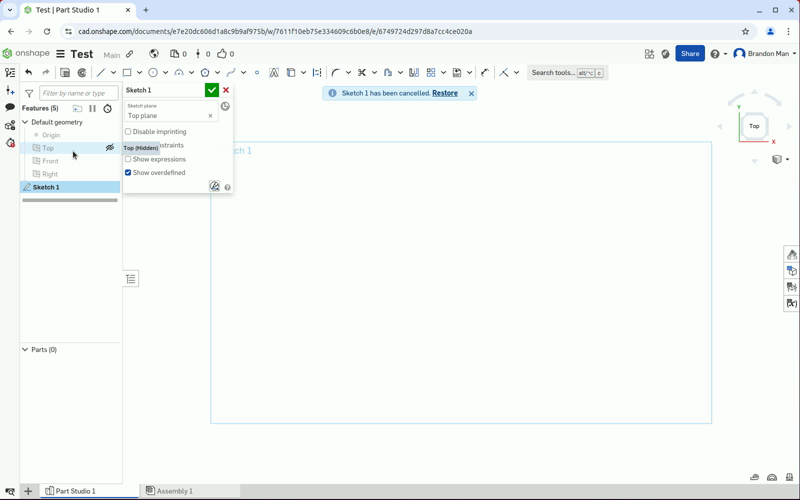
mouse_move(73, 352)
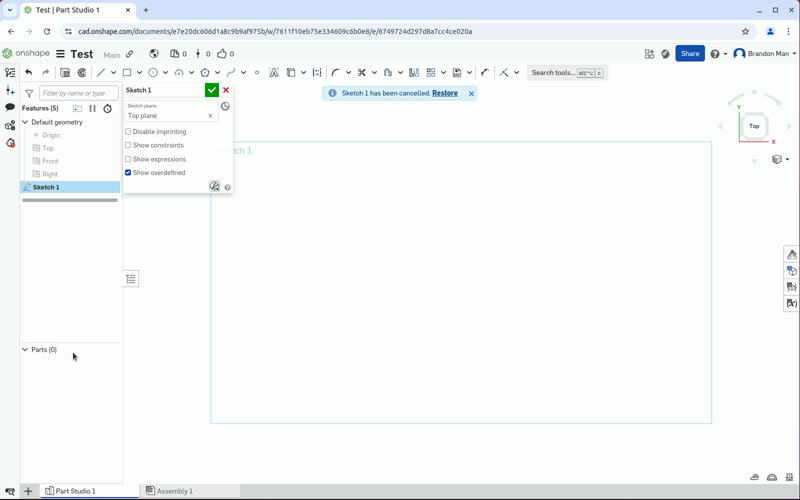
key(y)
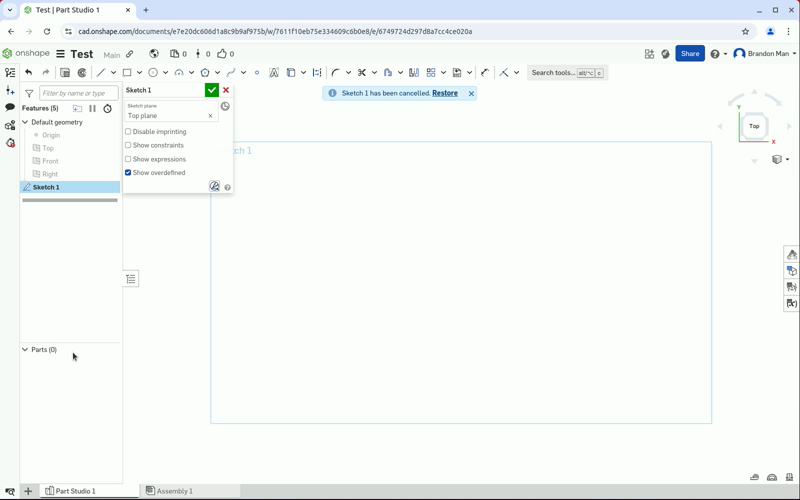
key(l)
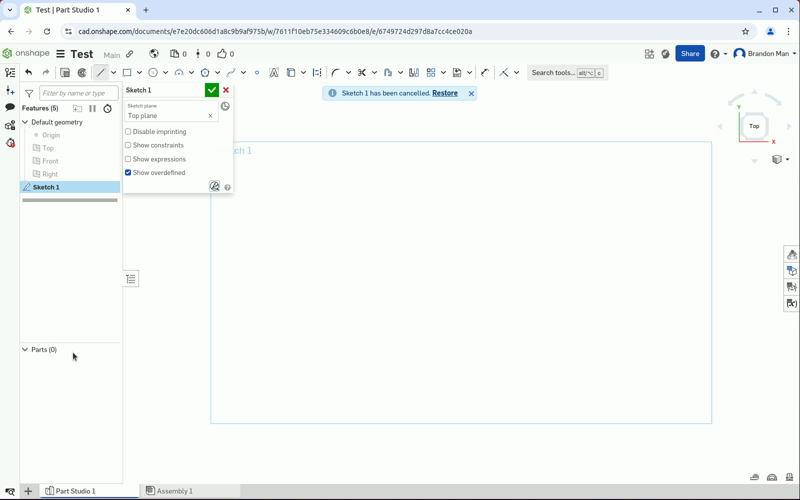
key_down(shift)
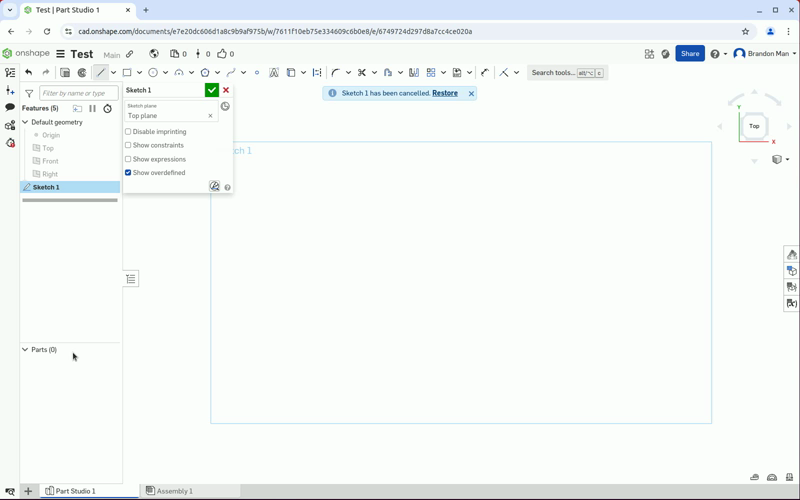
mouse_move(372, 363)
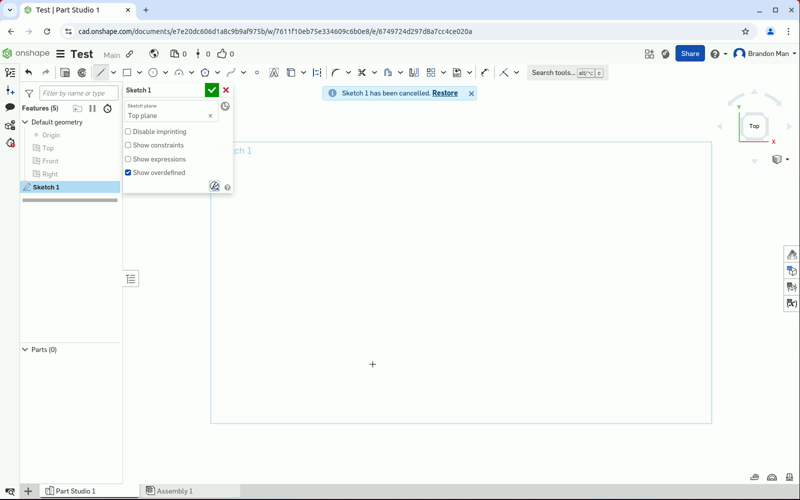
click(372, 363)
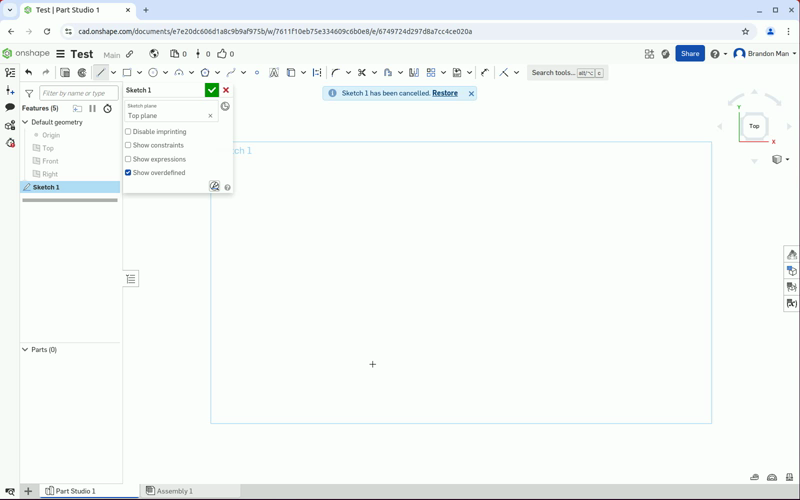
key_up(shift)
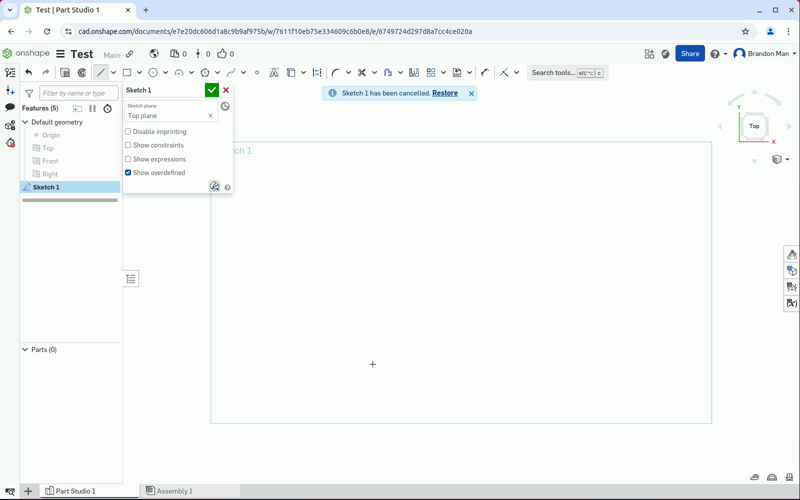
key_down(shift)
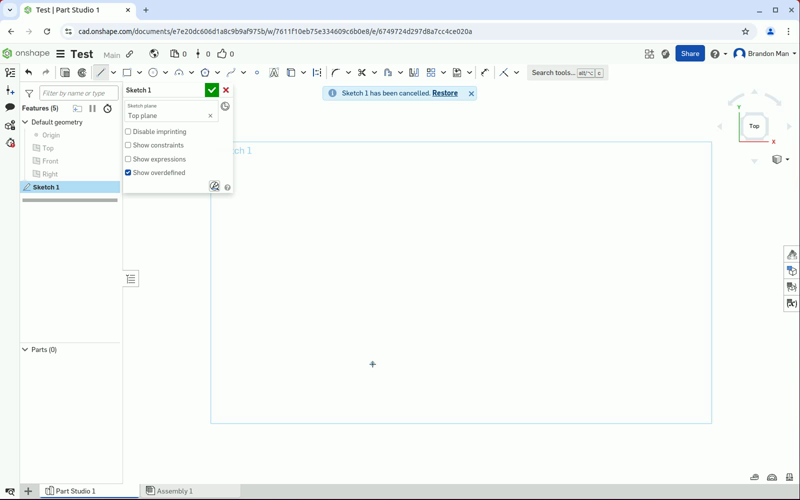
mouse_move(549, 363)
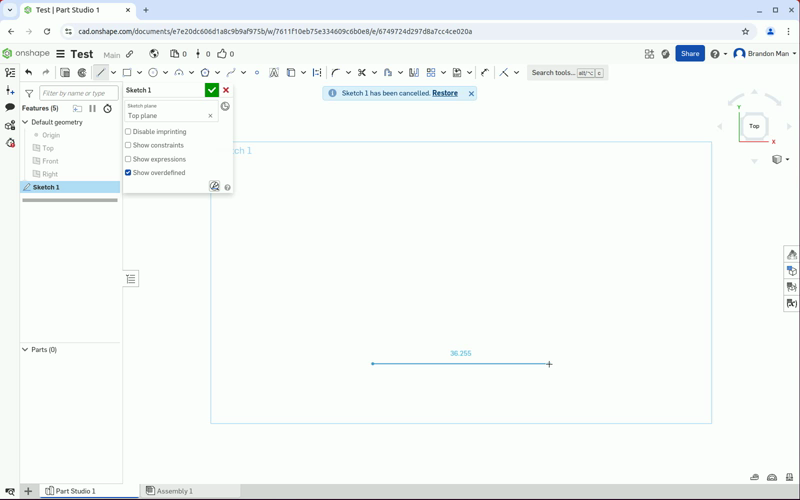
click(549, 363)
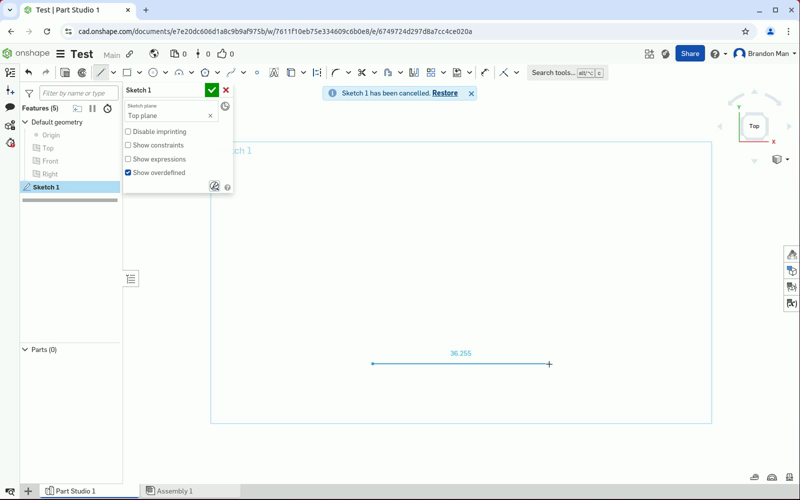
key_up(shift)
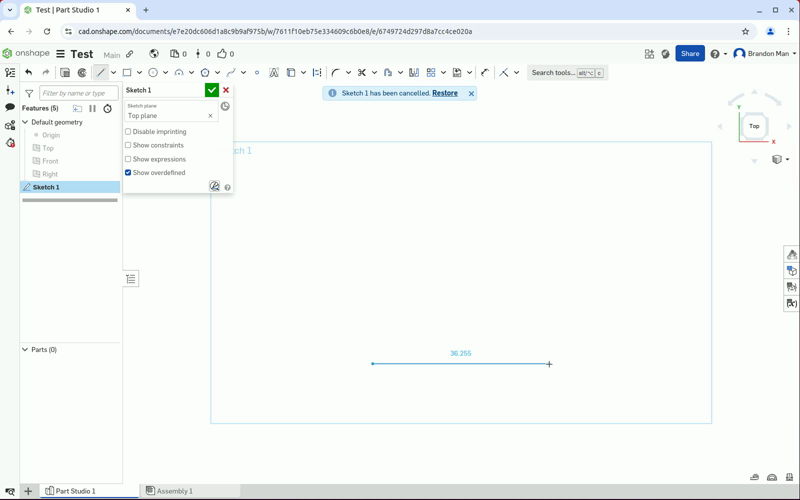
key_down(shift)
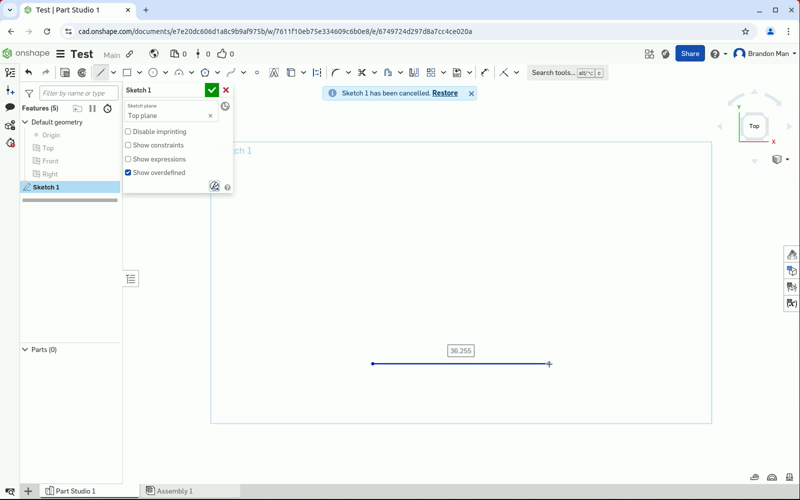
mouse_move(549, 204)
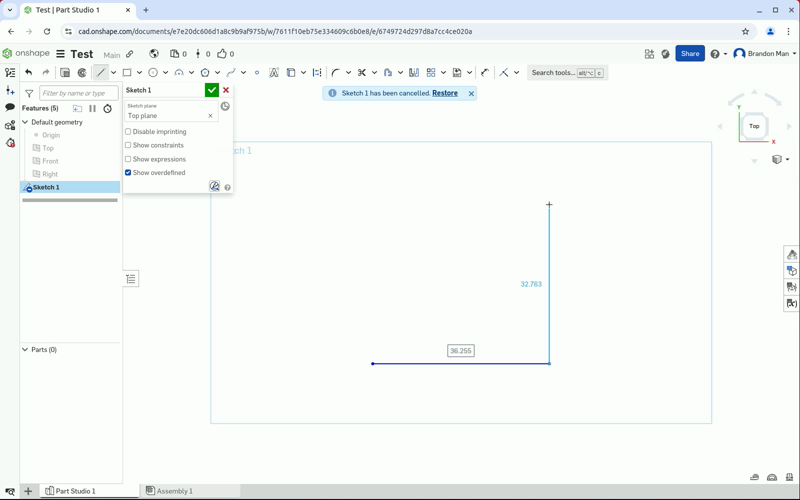
click(549, 204)
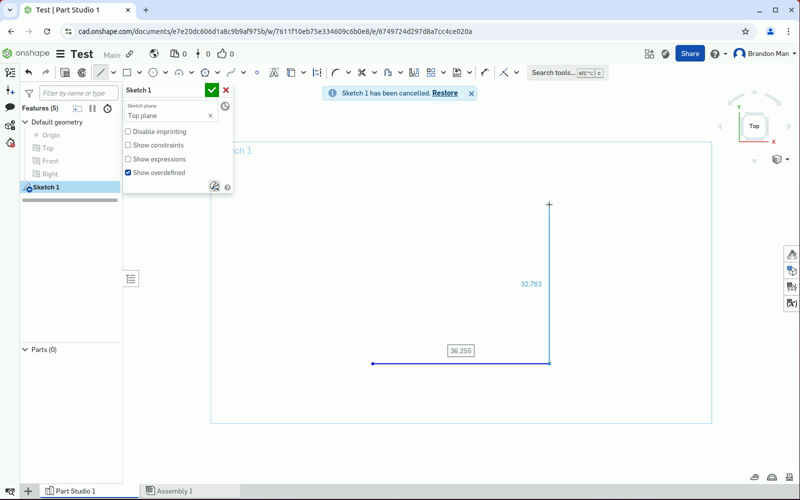
key_up(shift)
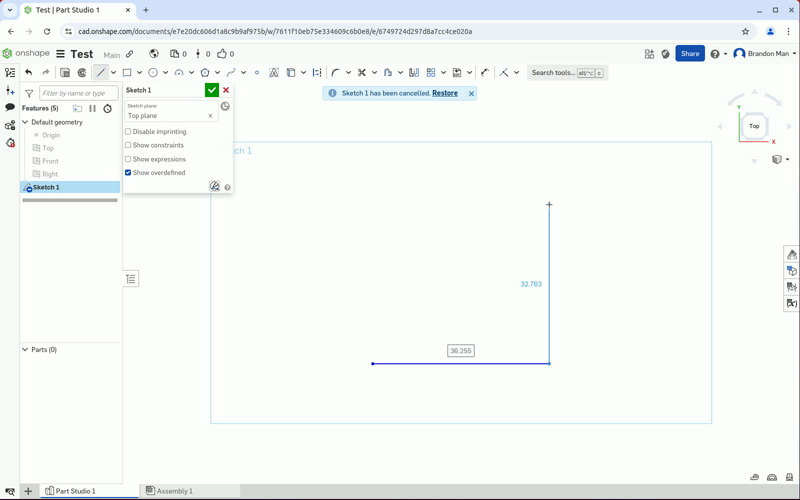
key_down(shift)
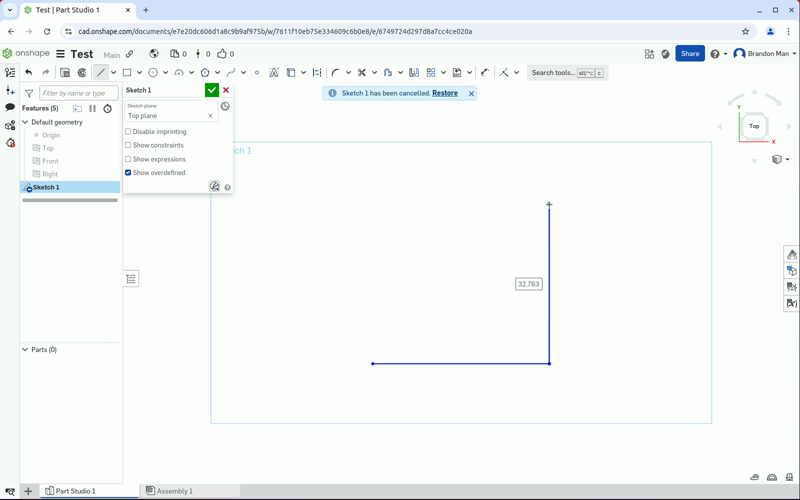
mouse_move(372, 204)
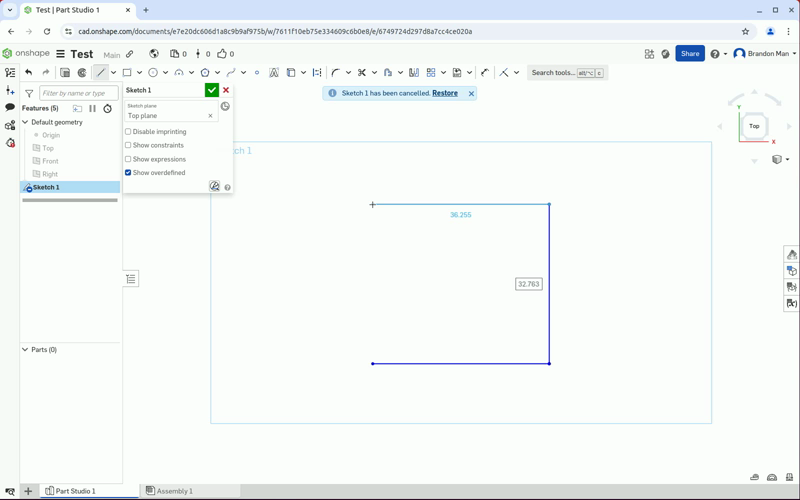
click(372, 204)
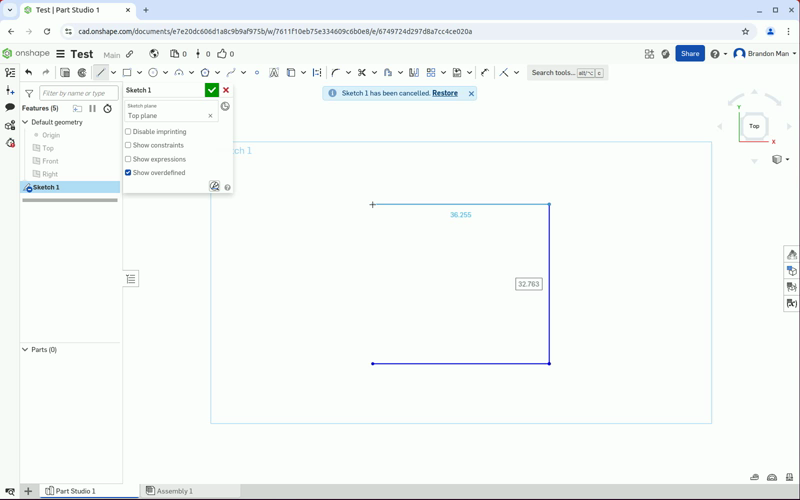
key_up(shift)
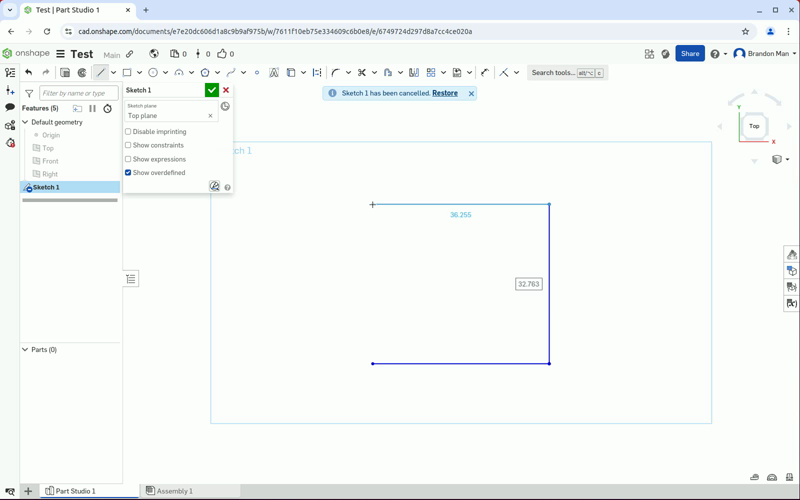
key_down(shift)
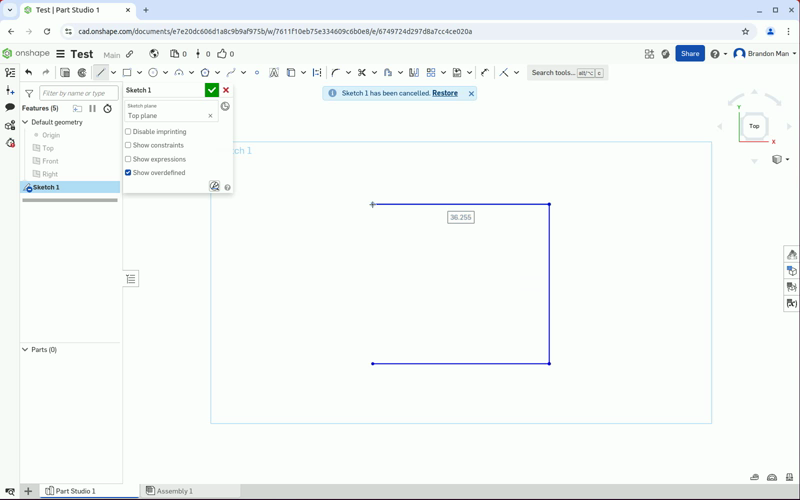
mouse_move(372, 363)
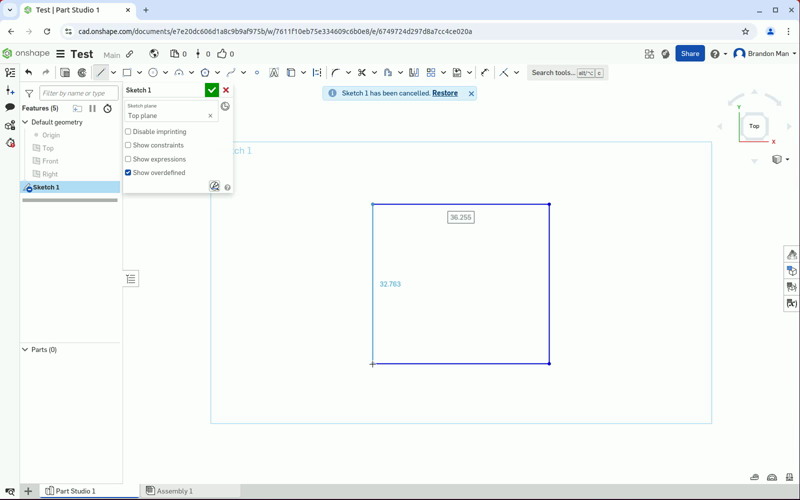
key_up(shift)
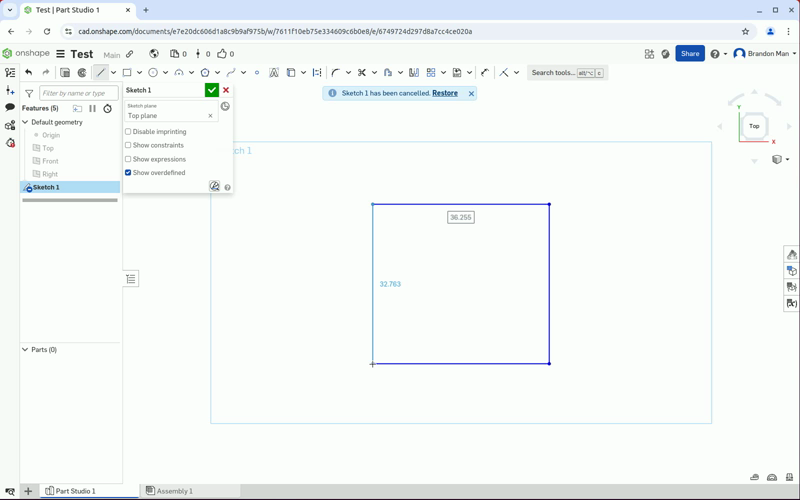
click(372, 363)
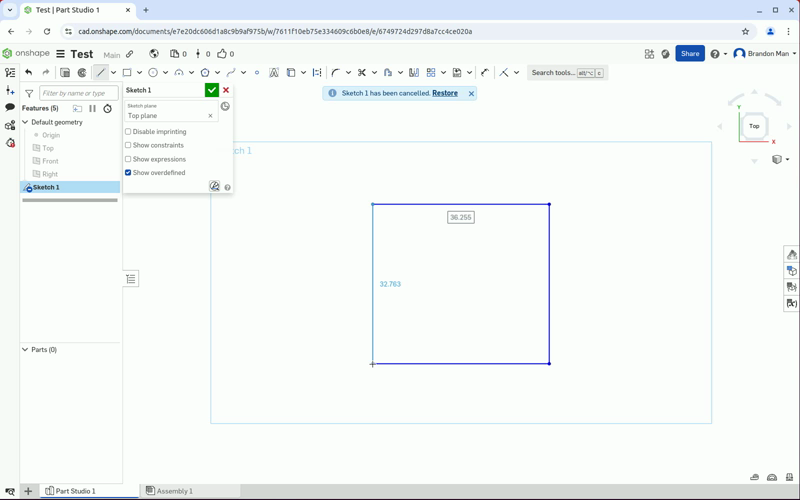
key(esc)
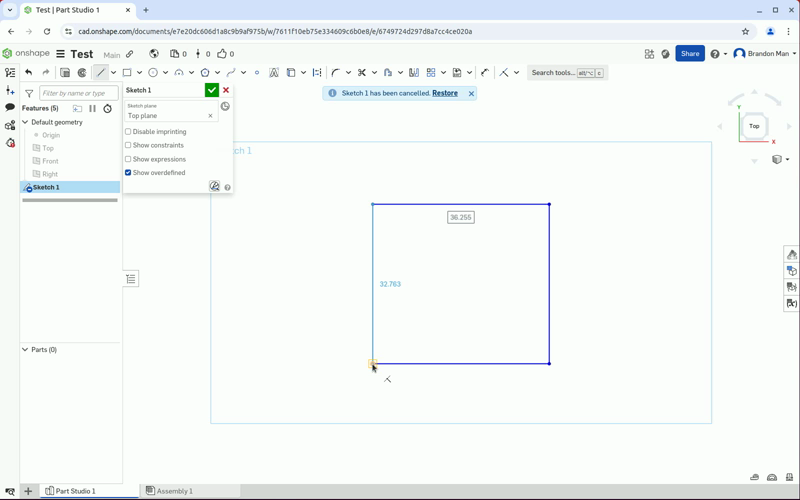
mouse_move(415, 274)
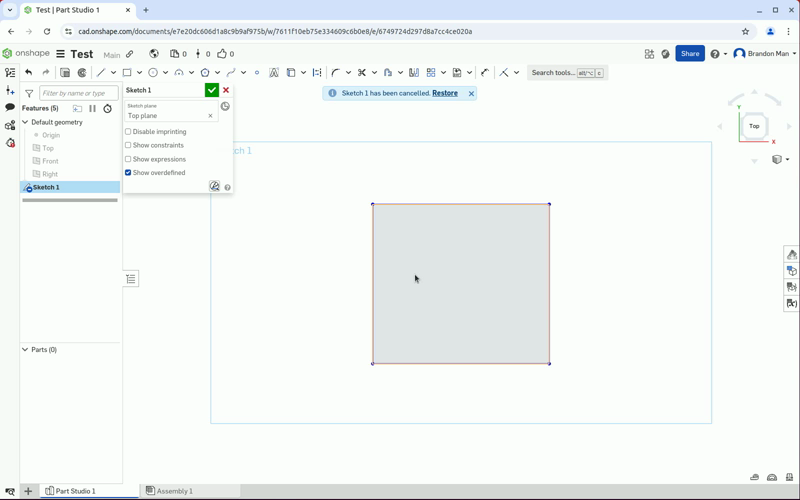
click(415, 274)
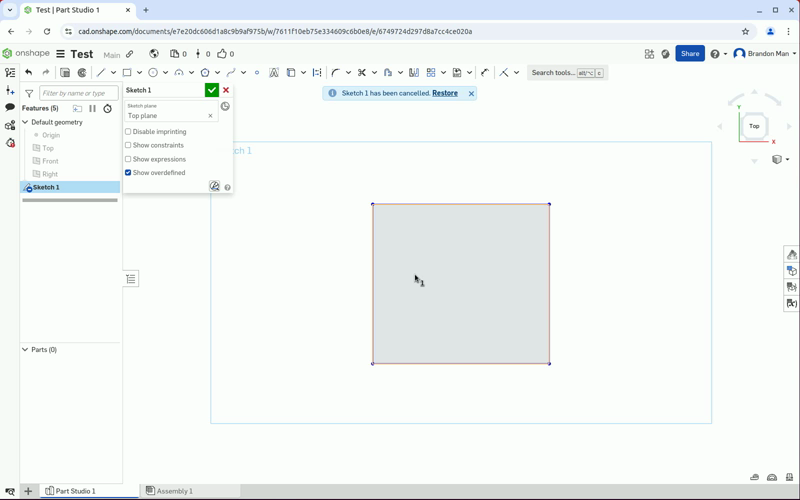
mouse_move(73, 352)
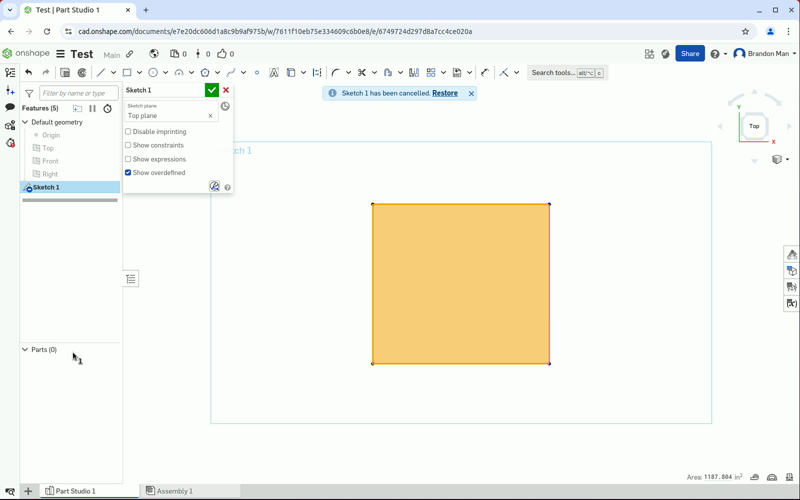
key(shift+y)
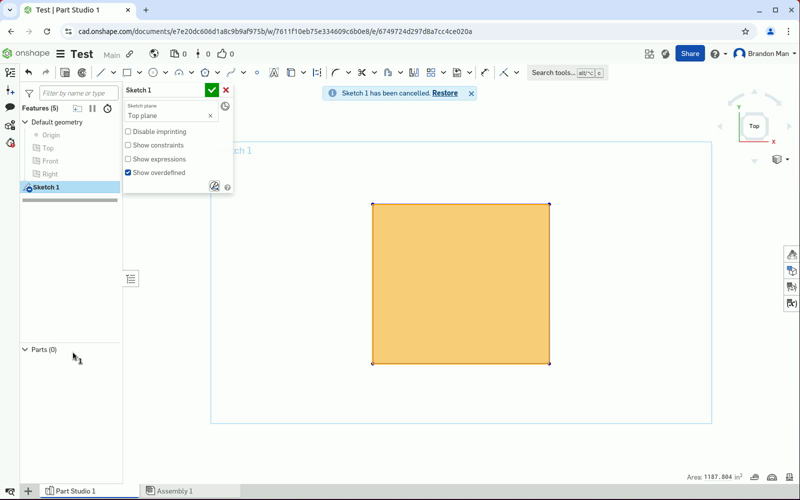
key(shift+e)
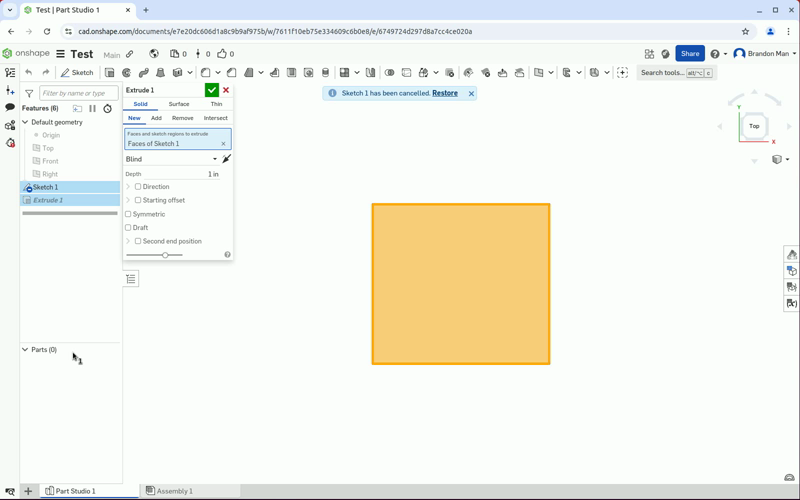
mouse_move(143, 106)
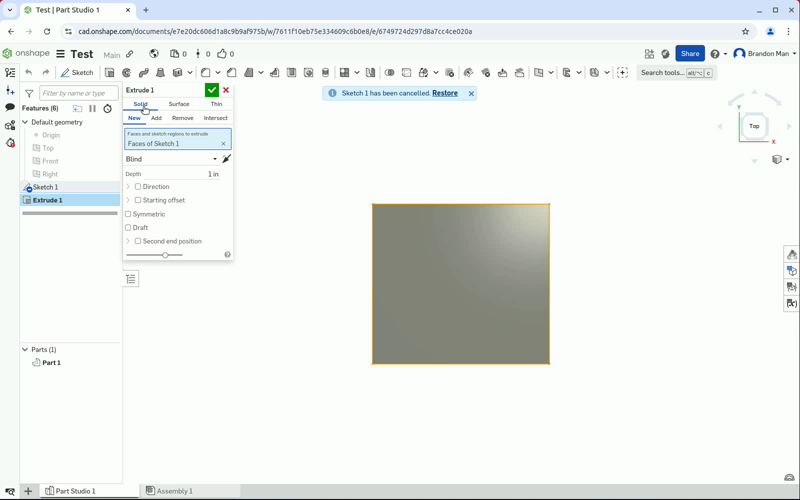
click(143, 106)
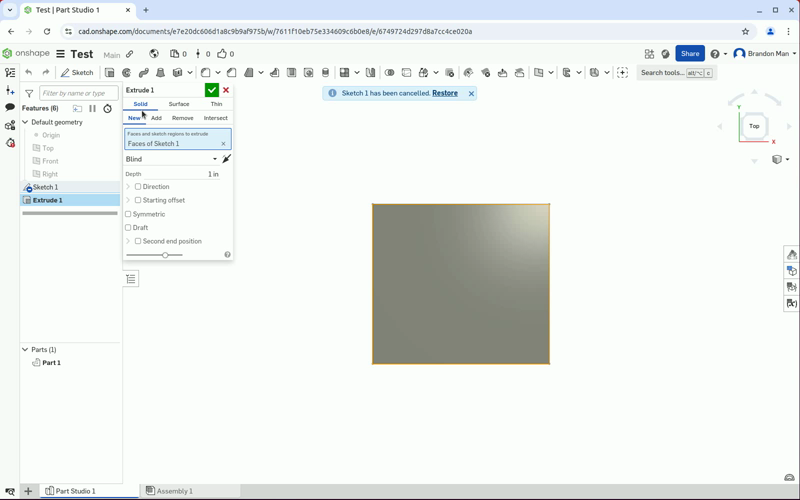
mouse_move(137, 120)
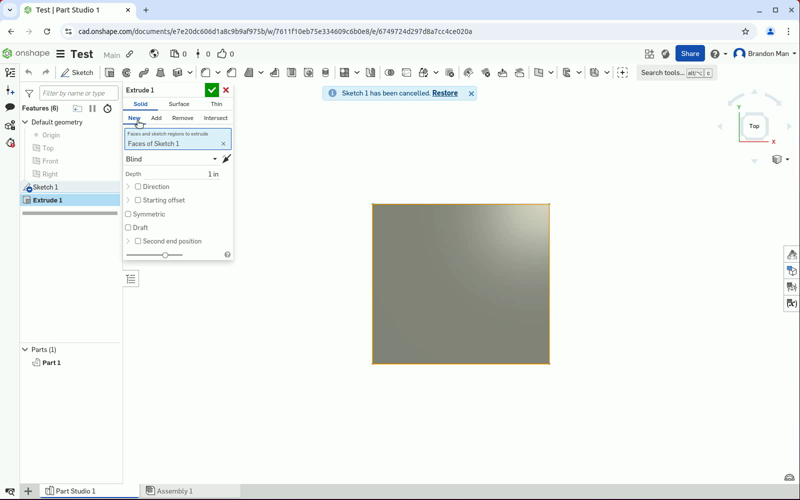
click(137, 120)
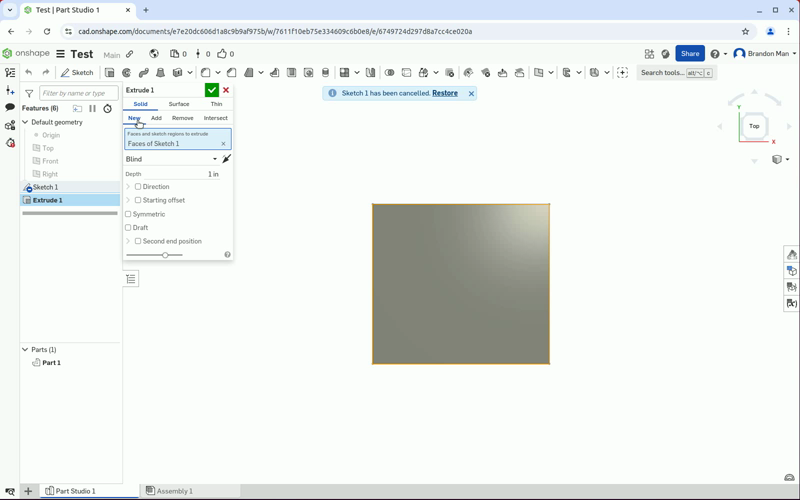
key(tab, 4)
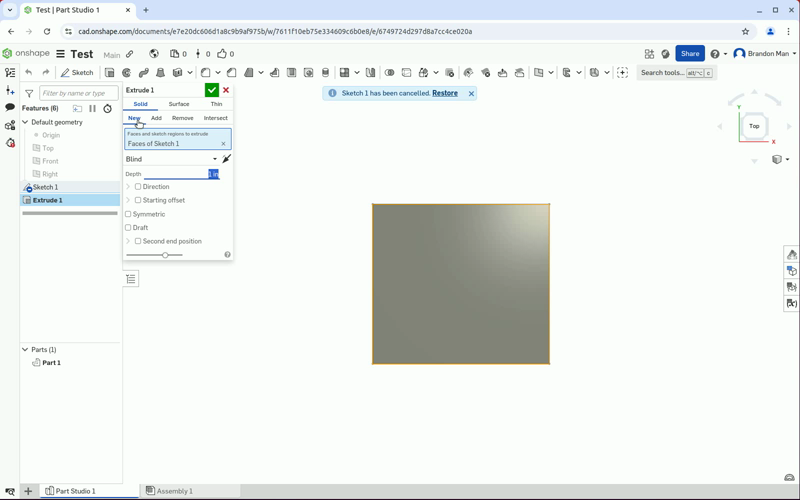
text(6.499)
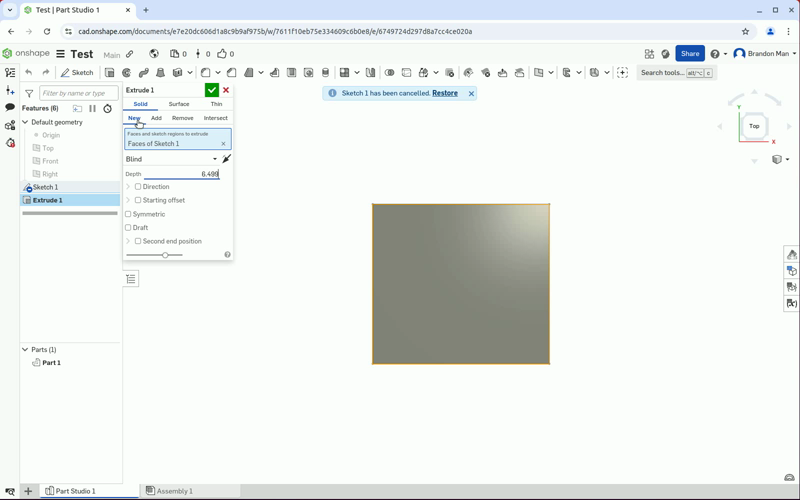
key(enter)
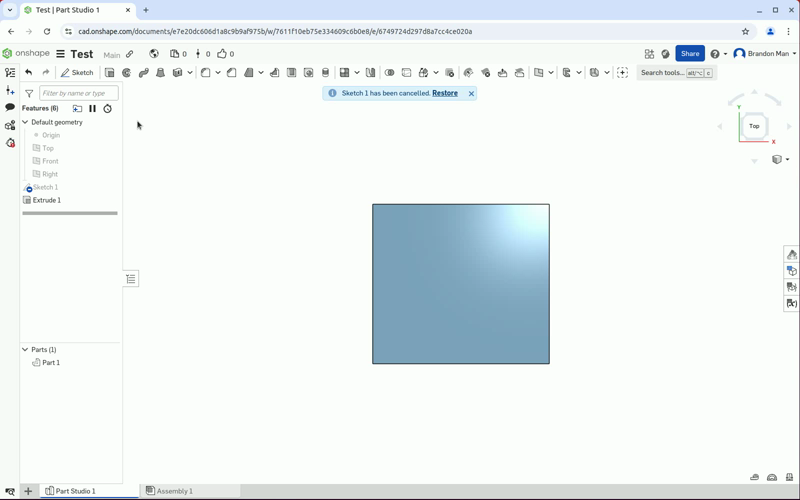
key(shift+h)
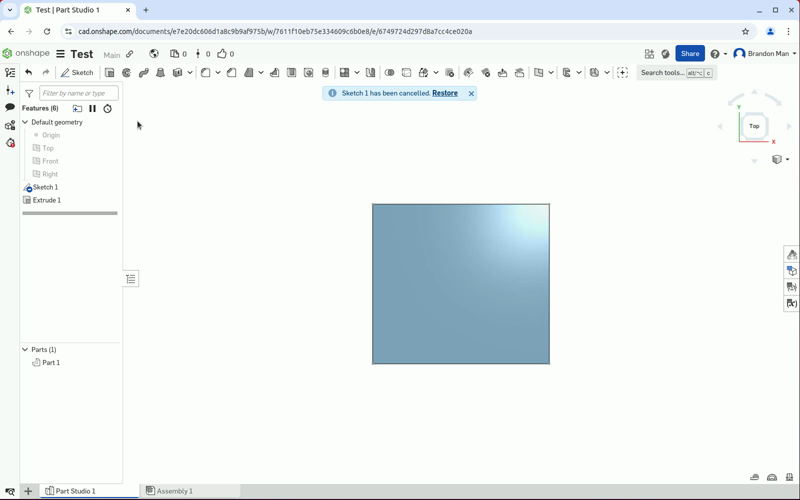
key(shift+h)
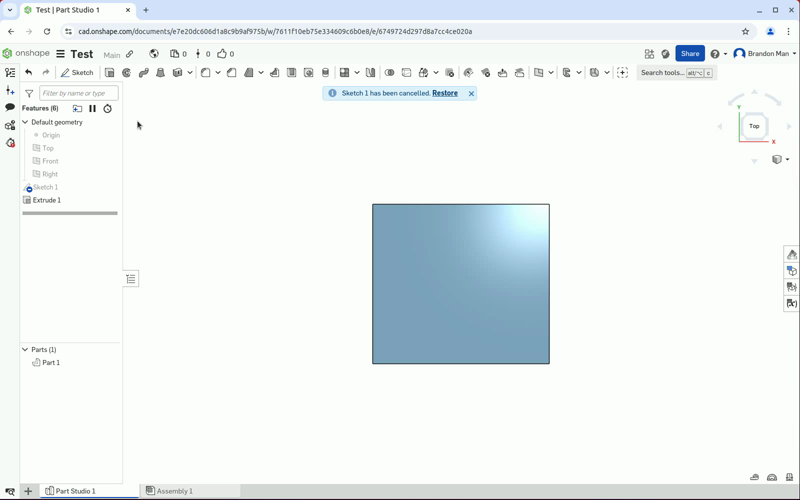
mouse_move(73, 189)
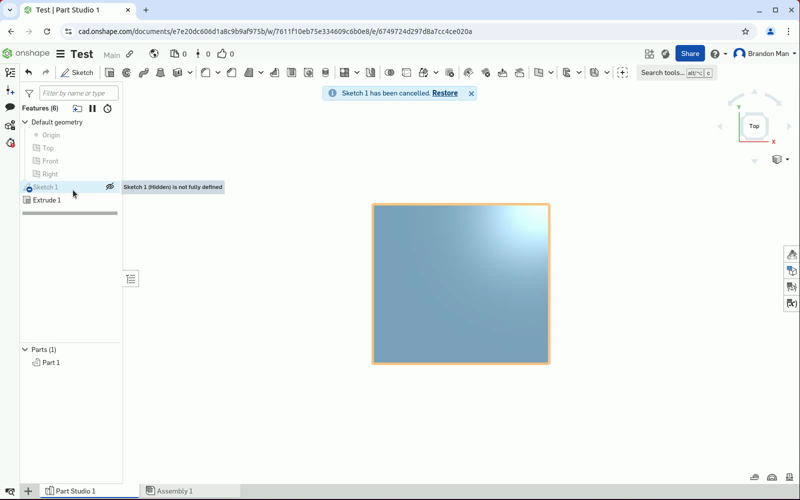
click(73, 189)
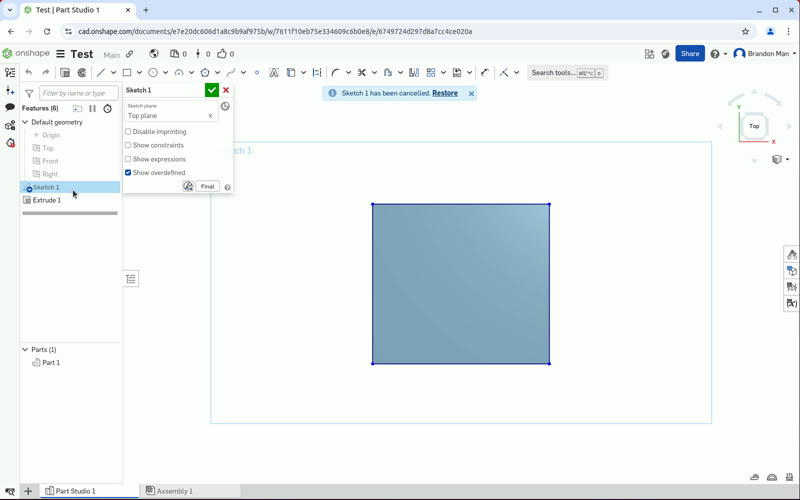
mouse_move(229, 92)
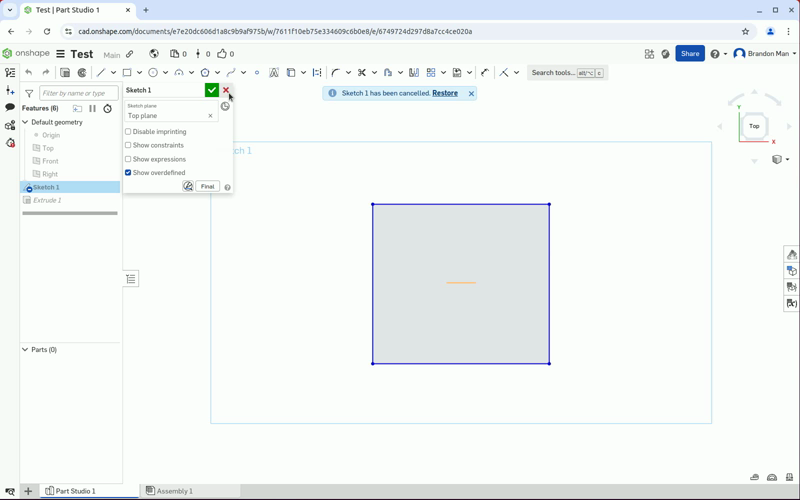
click(229, 92)
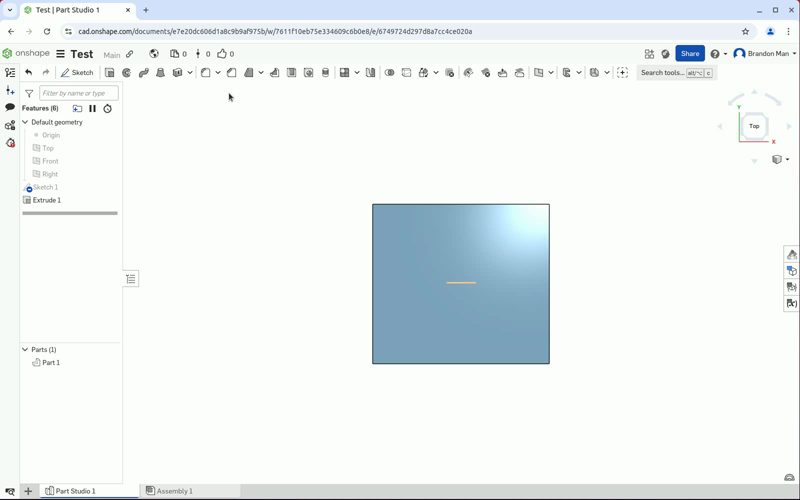
mouse_move(541, 75)
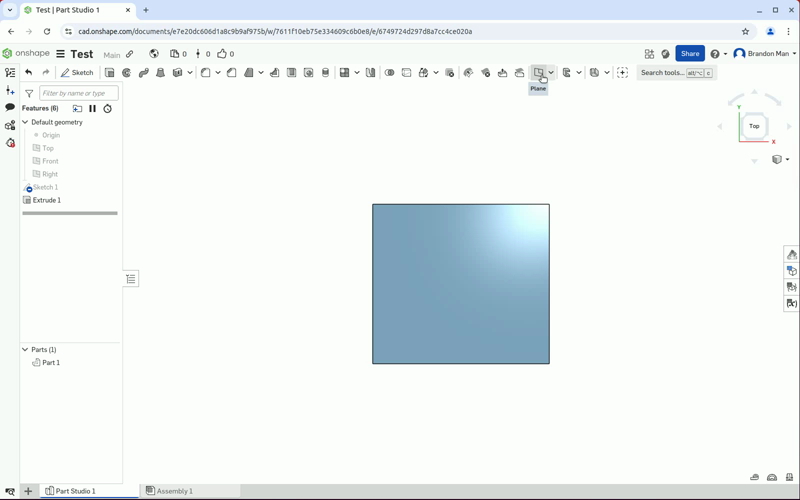
click(541, 75)
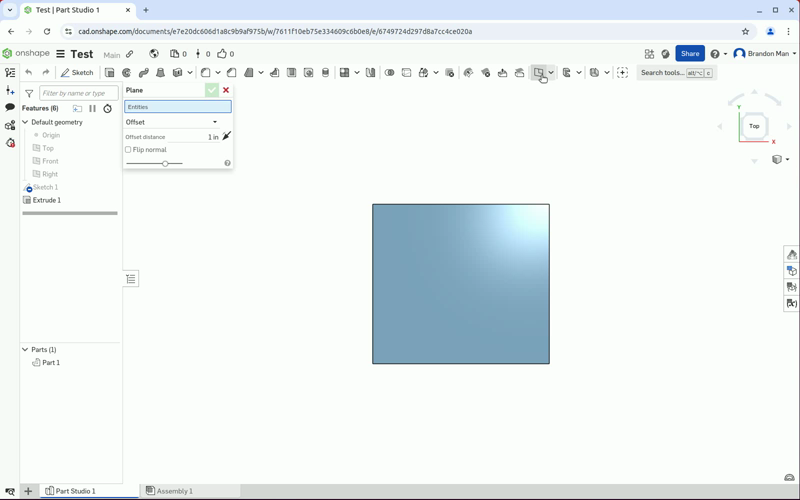
mouse_move(73, 150)
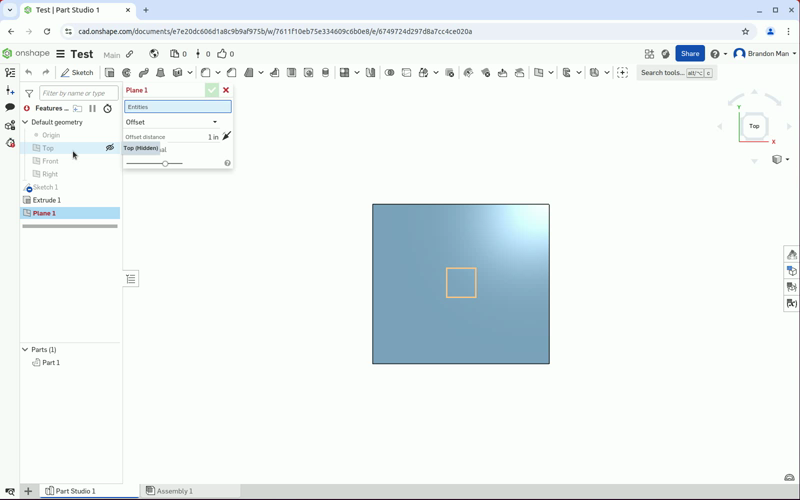
click(73, 150)
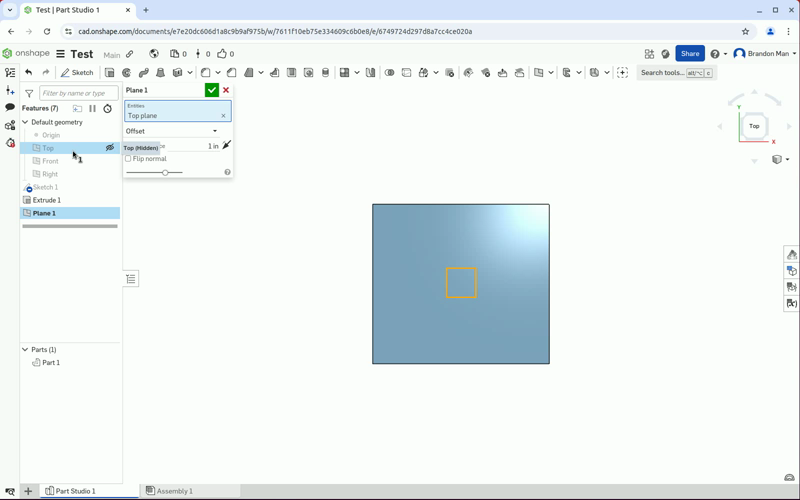
key(tab, 2)
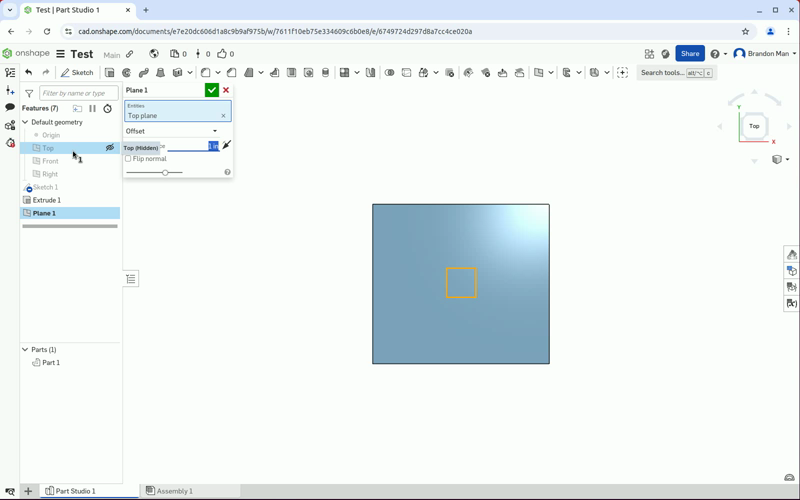
text(6.501)
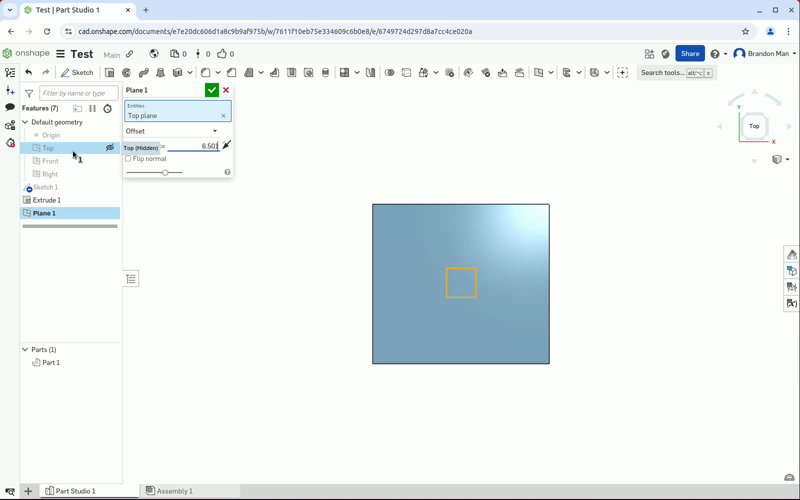
key(enter, 2)
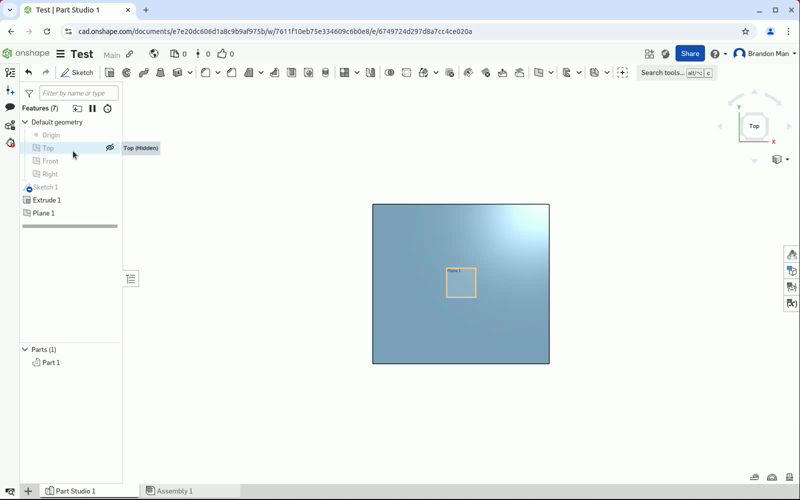
key(shift+s)
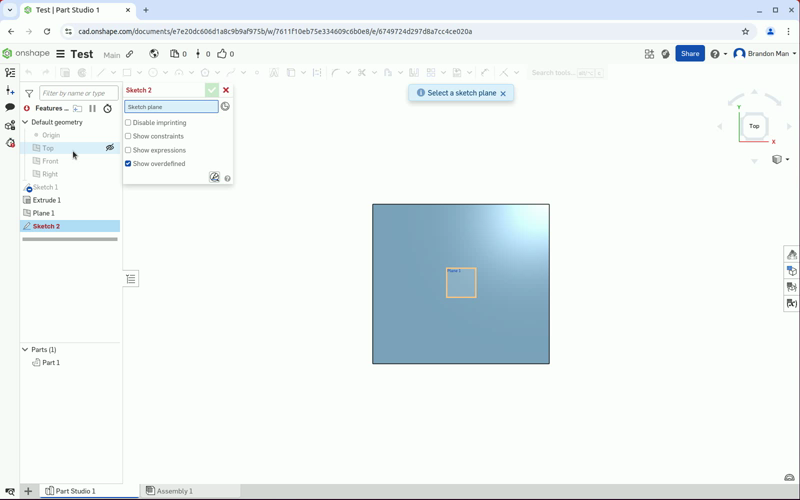
mouse_move(73, 215)
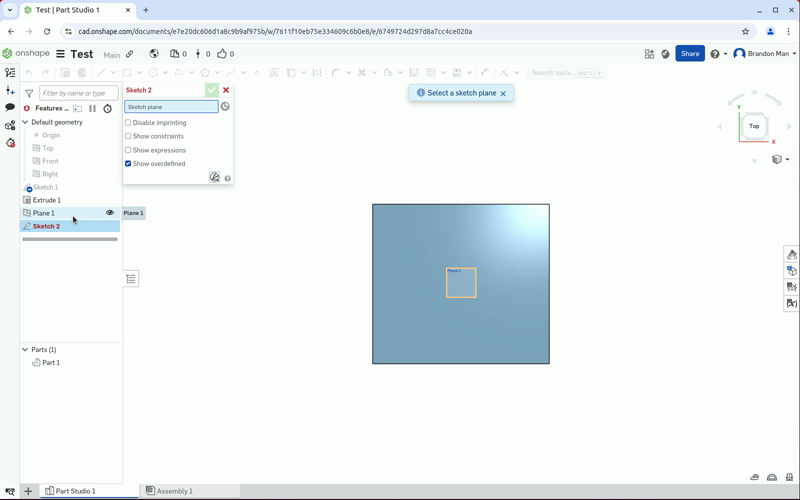
click(73, 215)
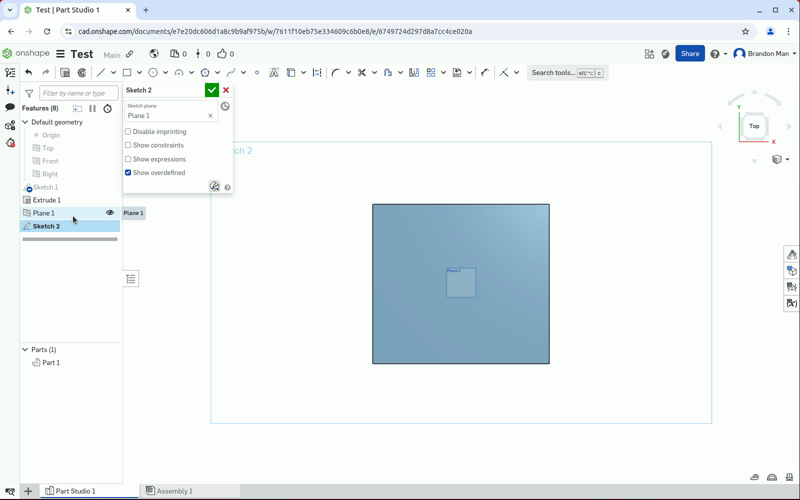
mouse_move(73, 352)
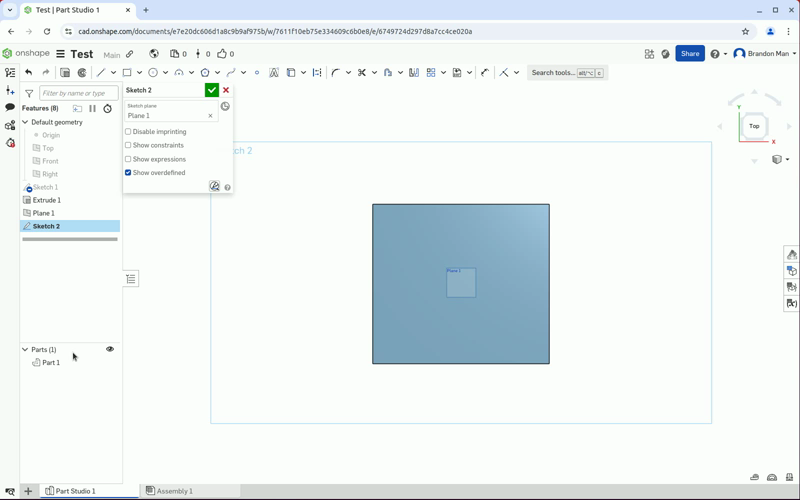
key(y)
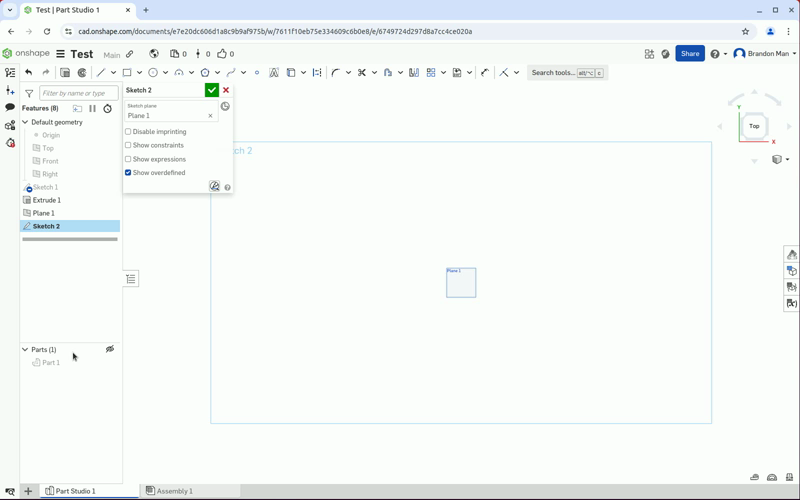
key(l)
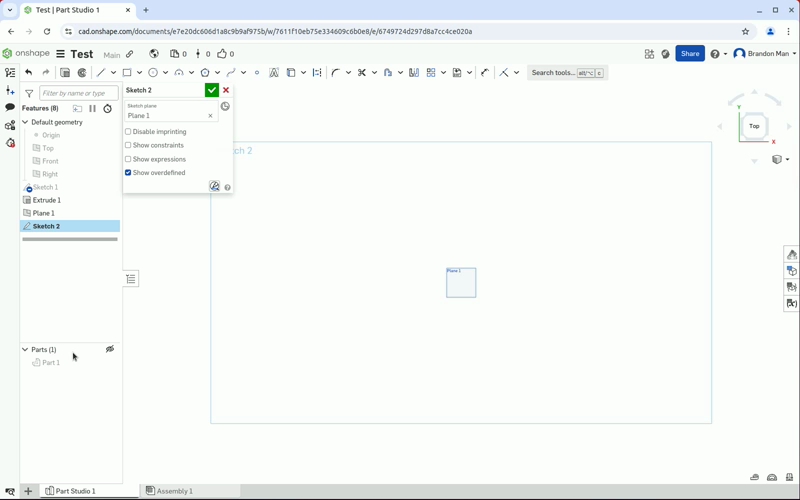
key_down(shift)
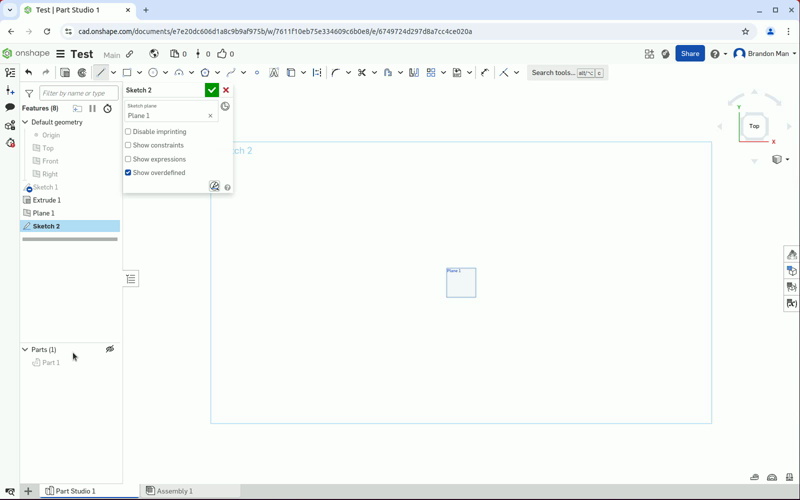
mouse_move(372, 282)
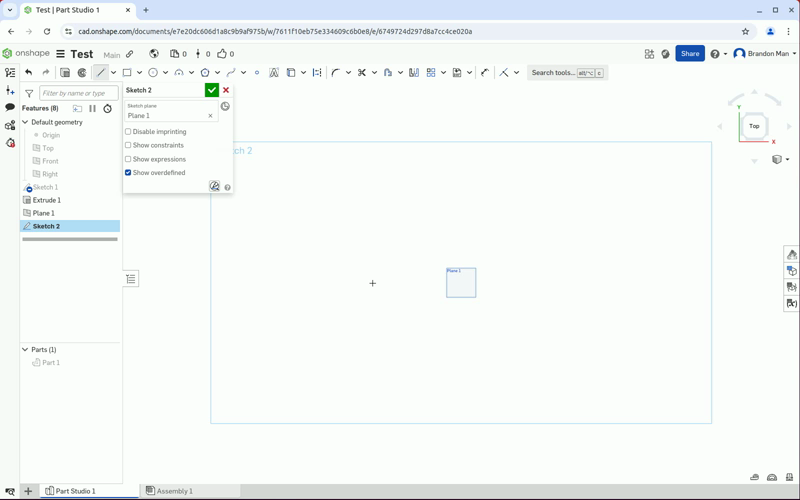
click(372, 282)
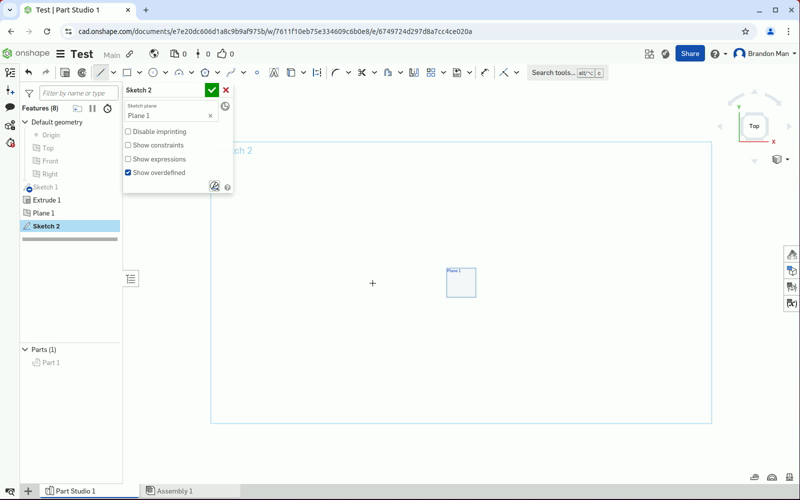
key_up(shift)
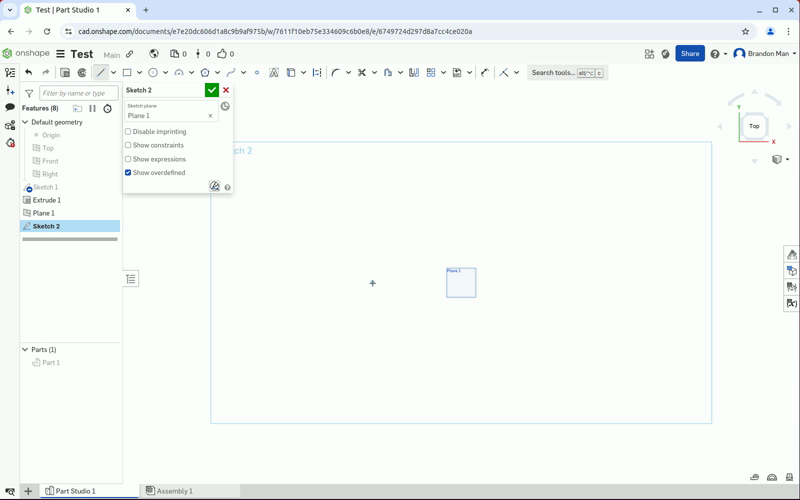
key_down(shift)
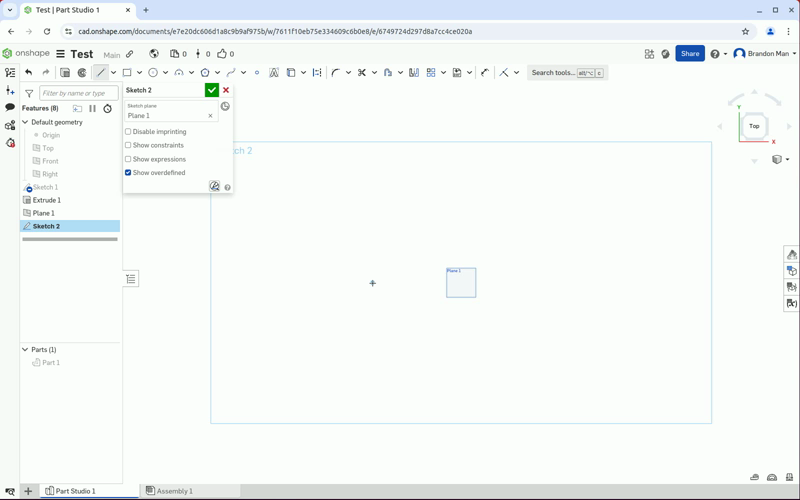
mouse_move(454, 282)
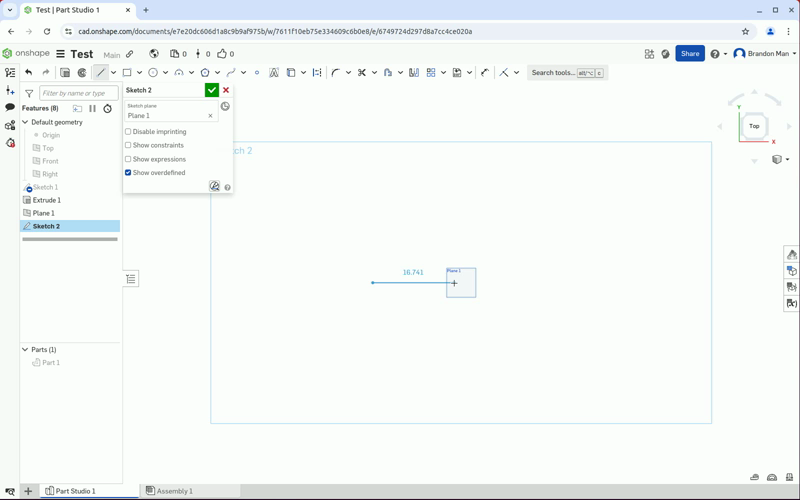
click(454, 282)
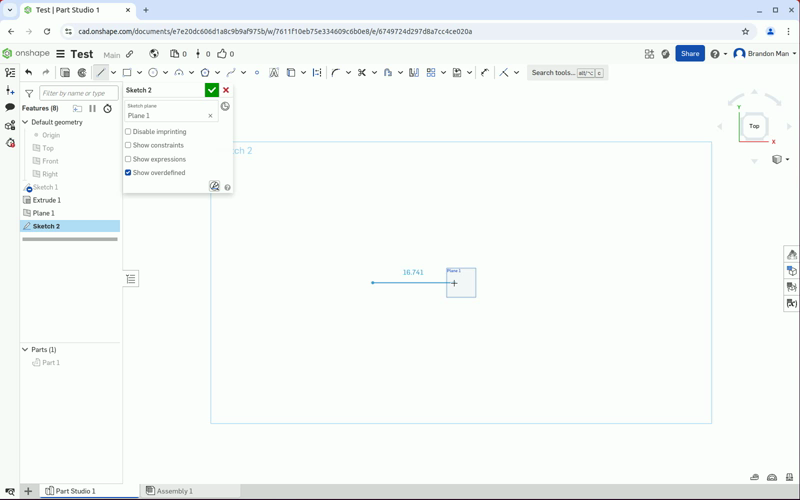
key_up(shift)
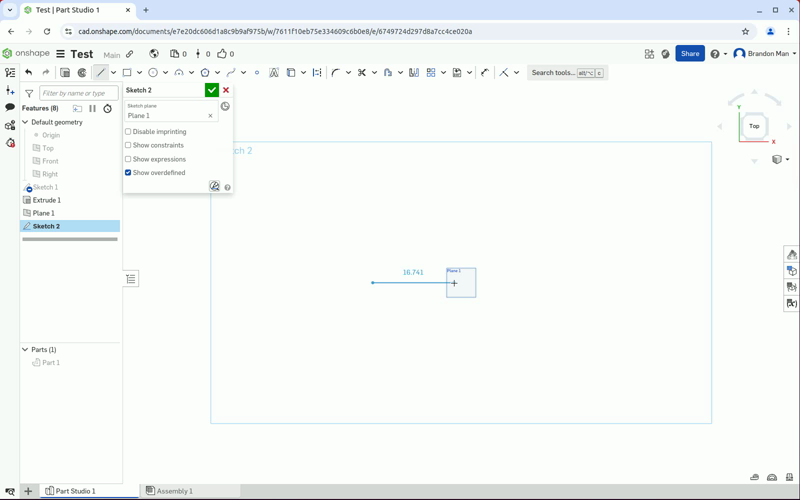
key_down(shift)
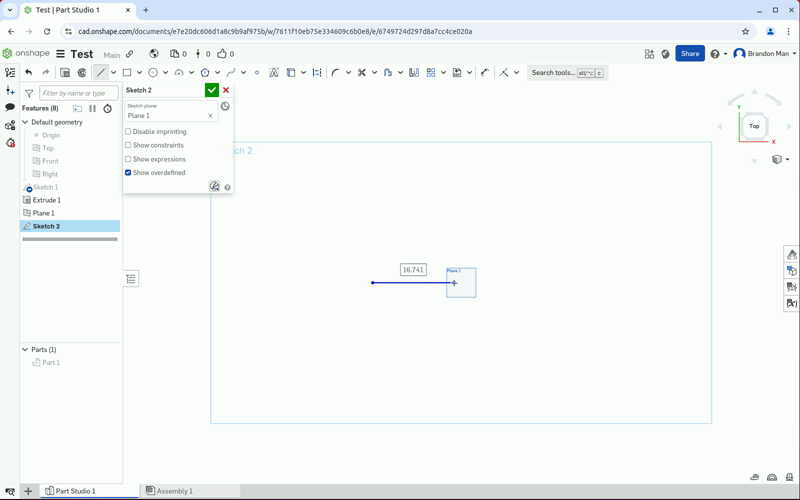
mouse_move(454, 201)
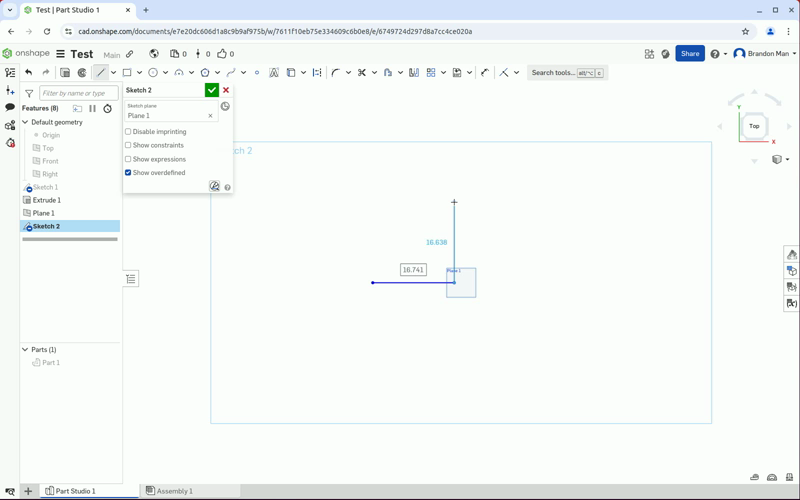
click(454, 201)
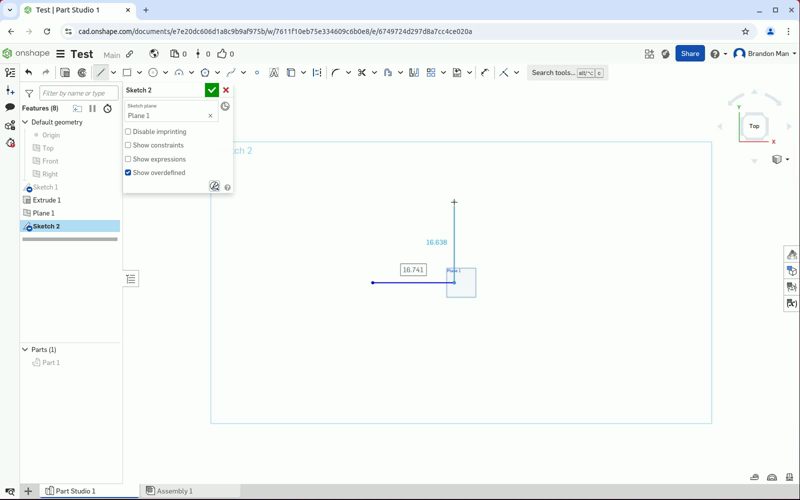
key_up(shift)
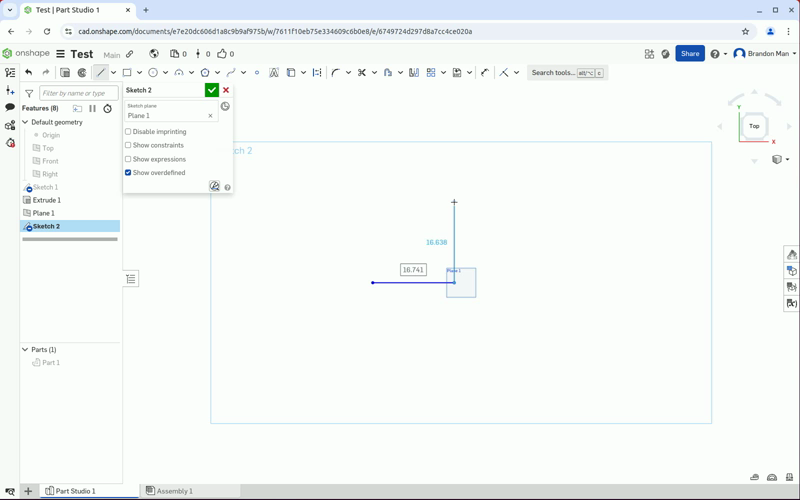
key_down(shift)
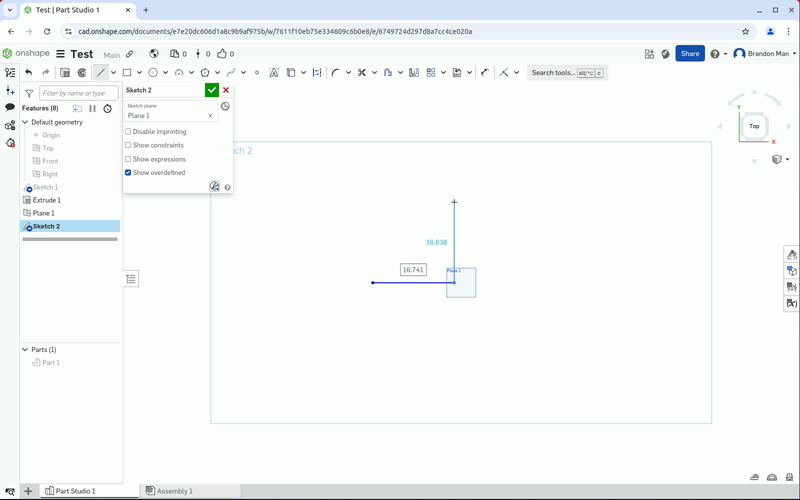
mouse_move(372, 201)
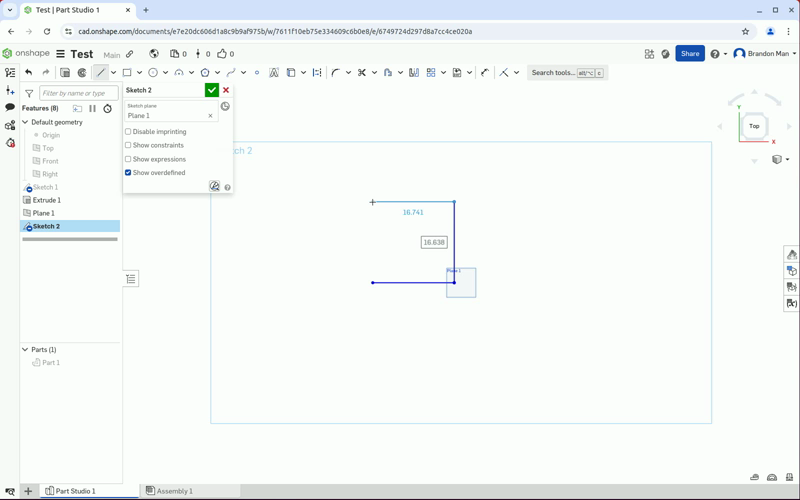
click(372, 201)
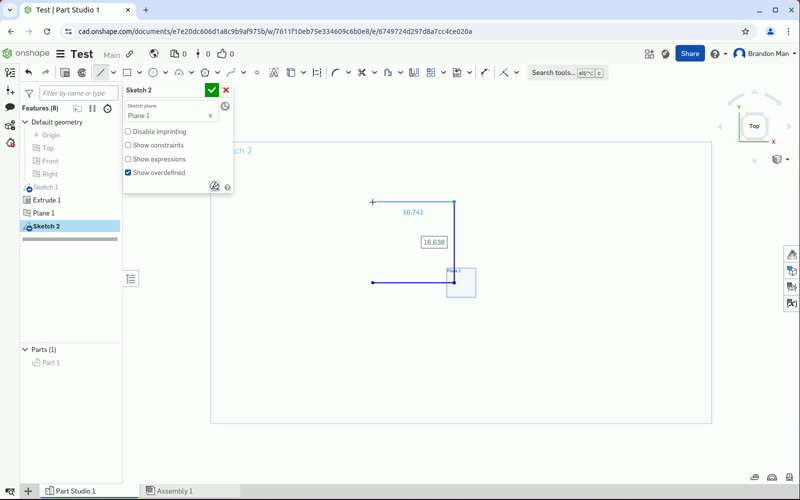
key_up(shift)
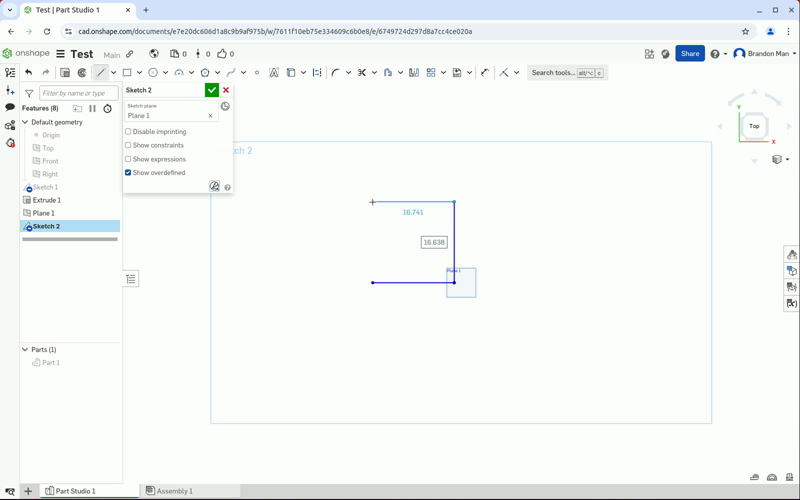
key_down(shift)
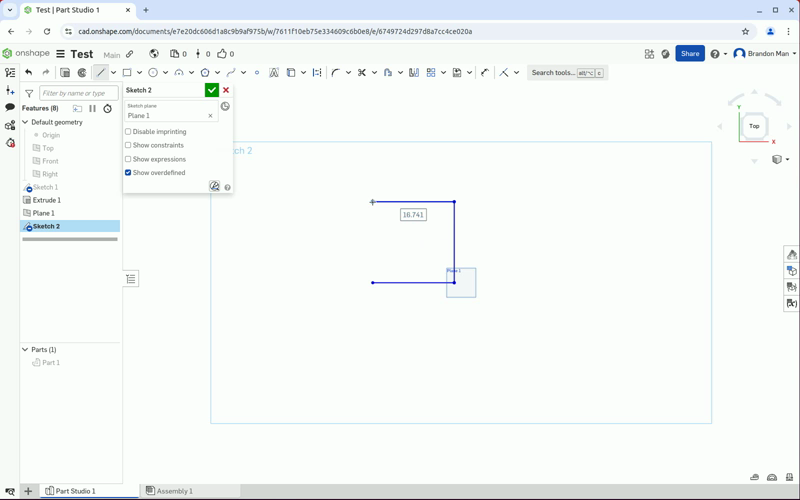
mouse_move(372, 282)
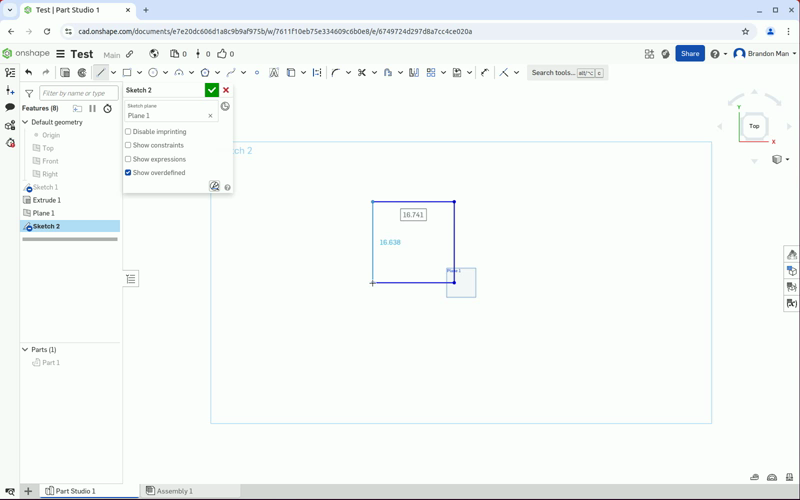
key_up(shift)
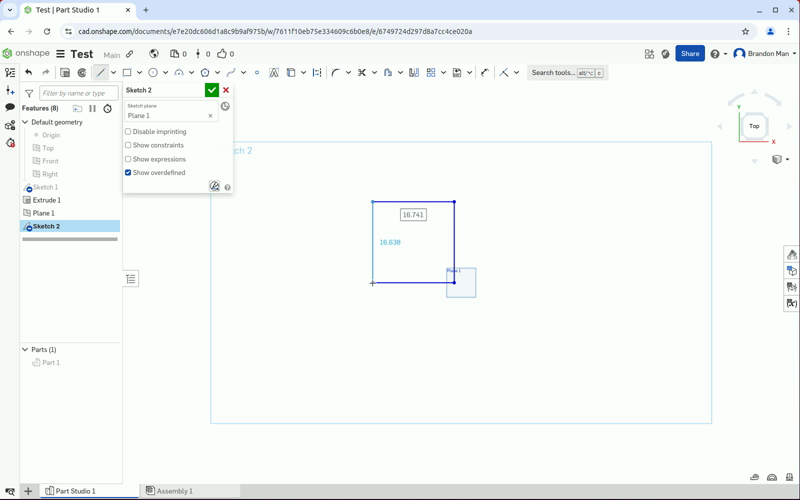
click(372, 282)
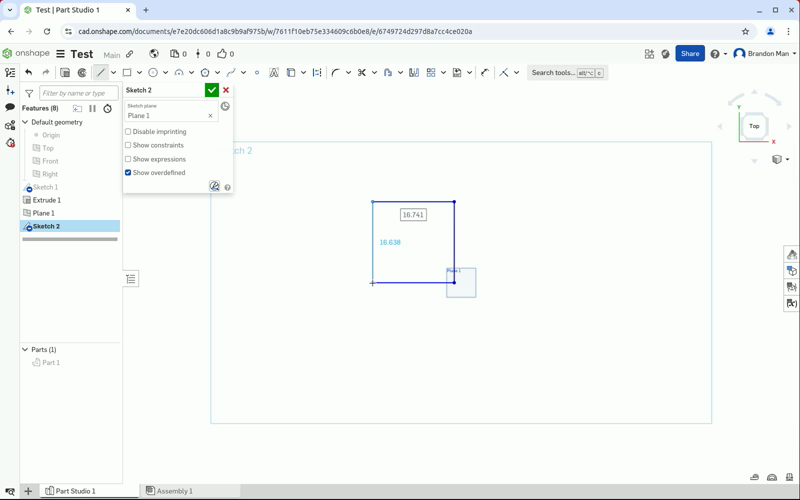
key(esc)
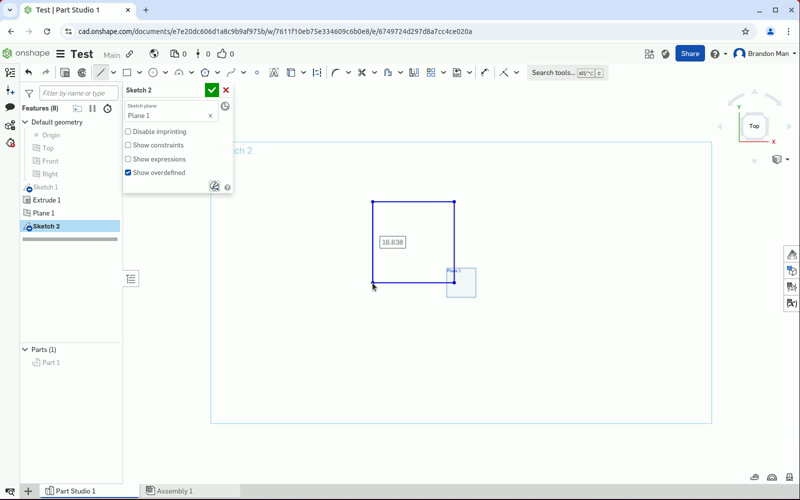
mouse_move(425, 254)
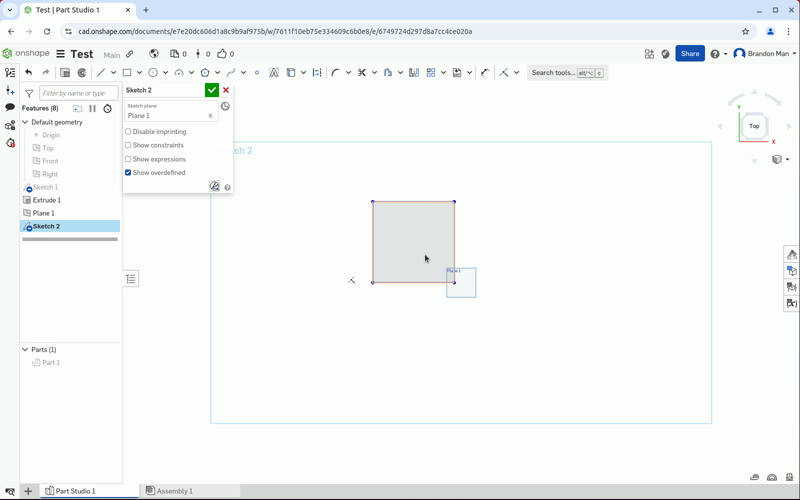
click(425, 254)
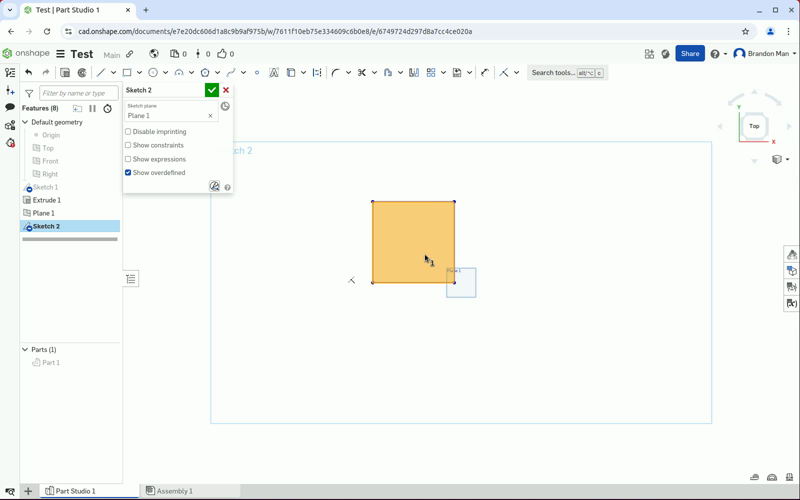
mouse_move(73, 352)
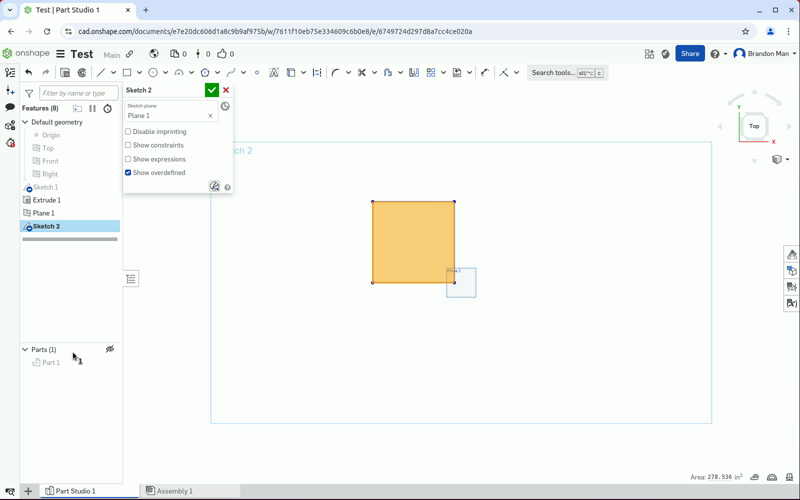
key(shift+y)
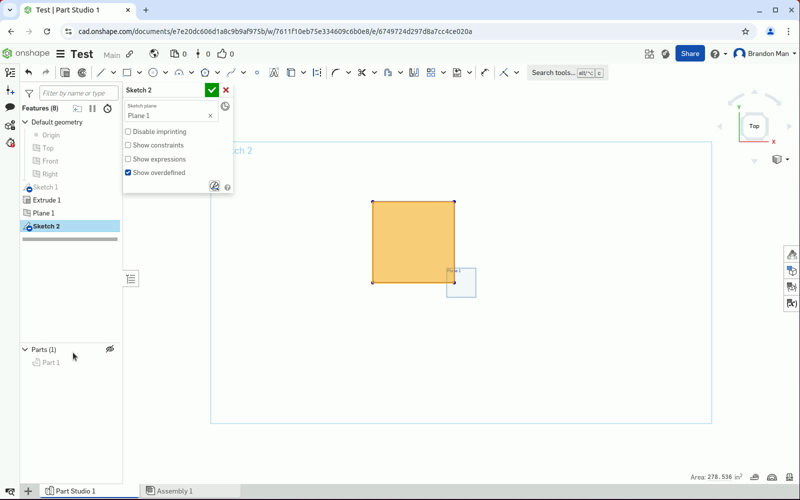
key(shift+e)
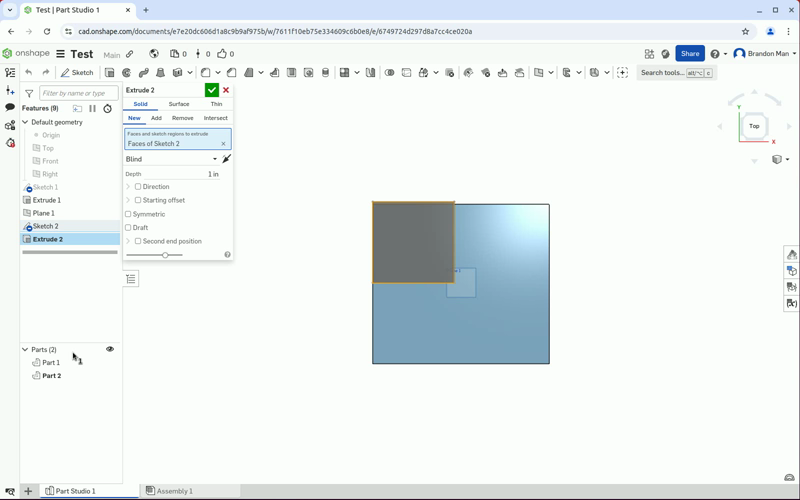
mouse_move(143, 106)
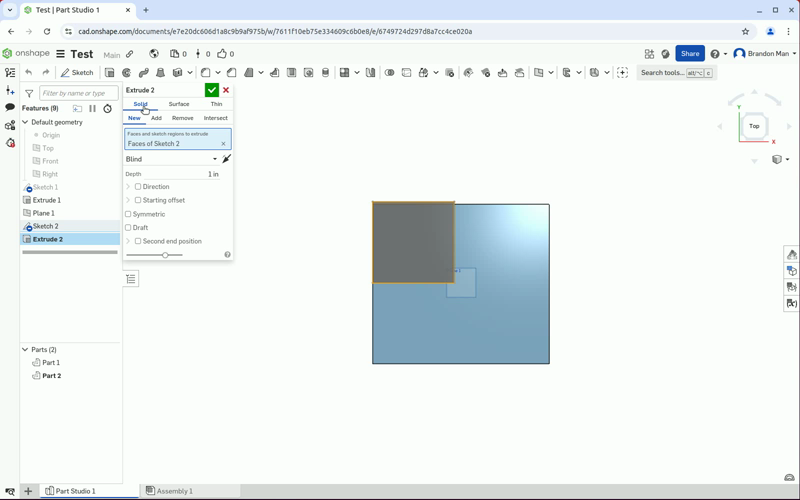
click(143, 106)
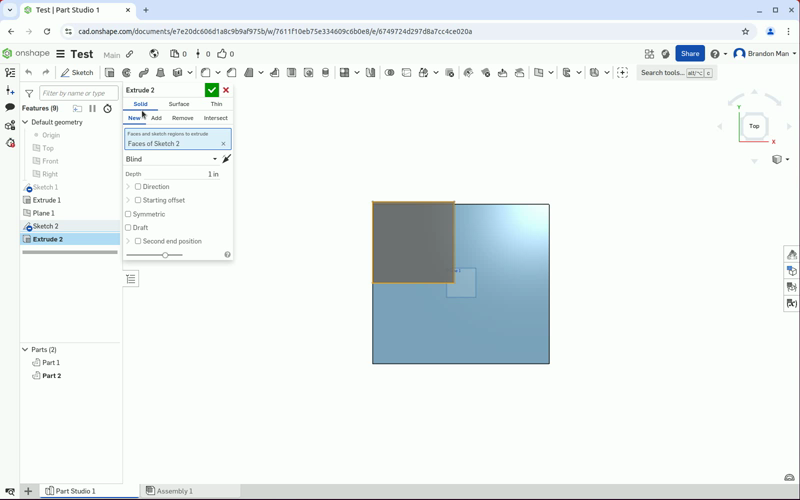
mouse_move(137, 120)
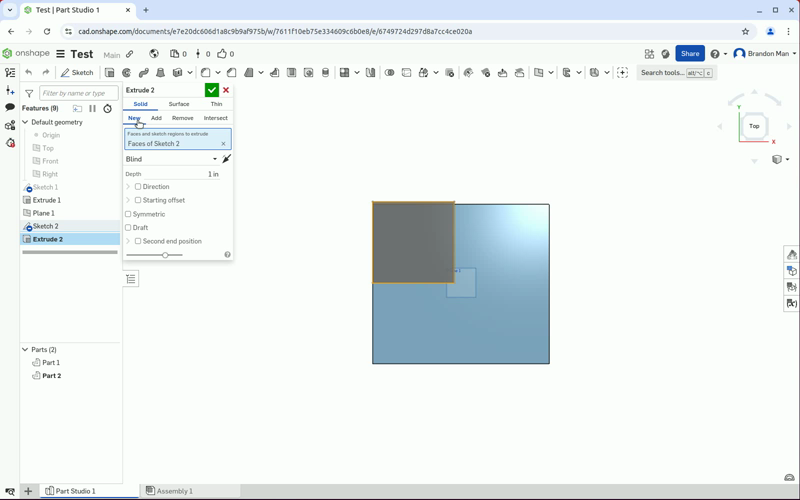
click(137, 120)
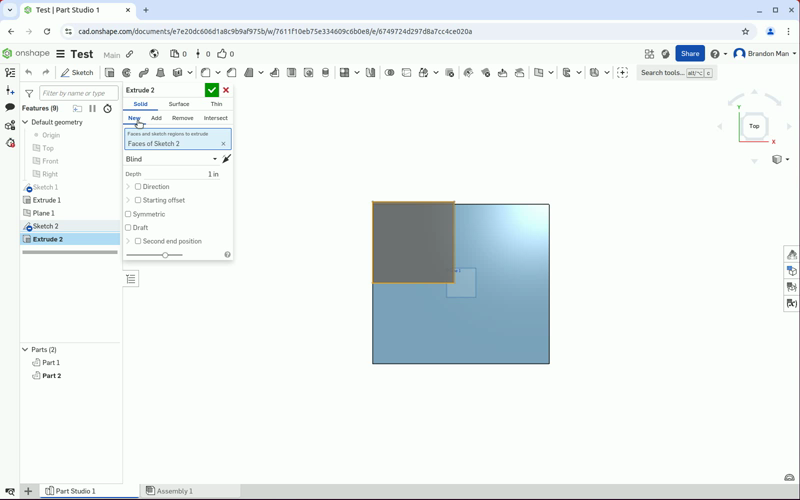
key(tab, 4)
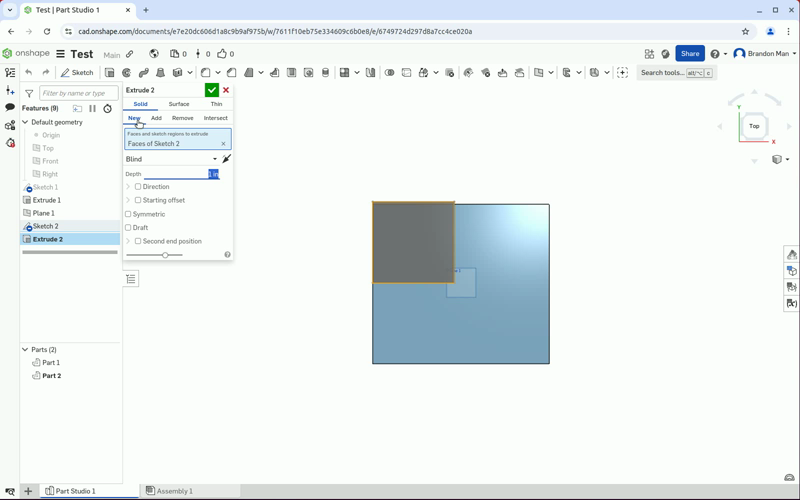
text(16.609)
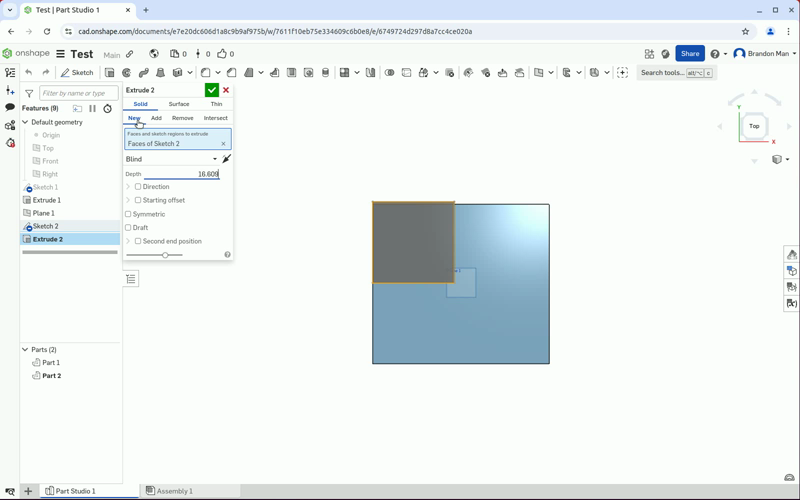
key(enter)
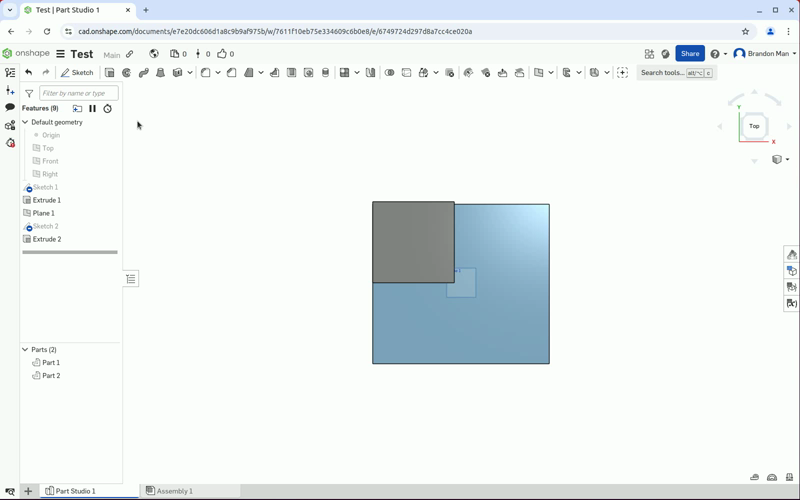
key(shift+h)
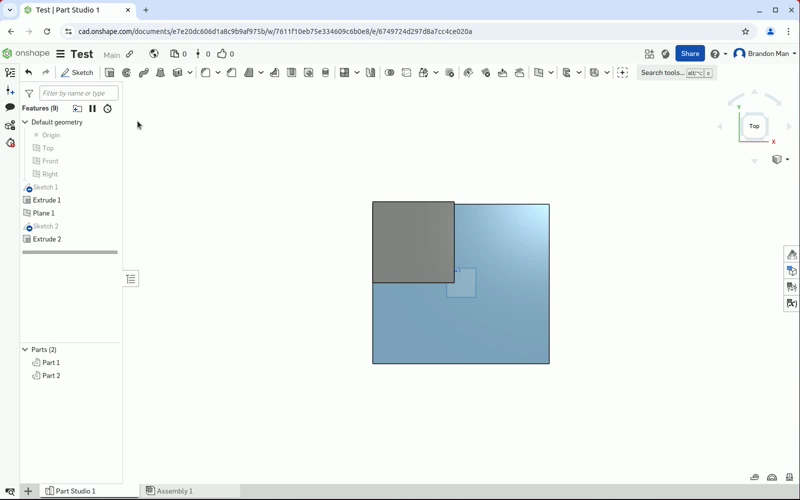
key(shift+h)
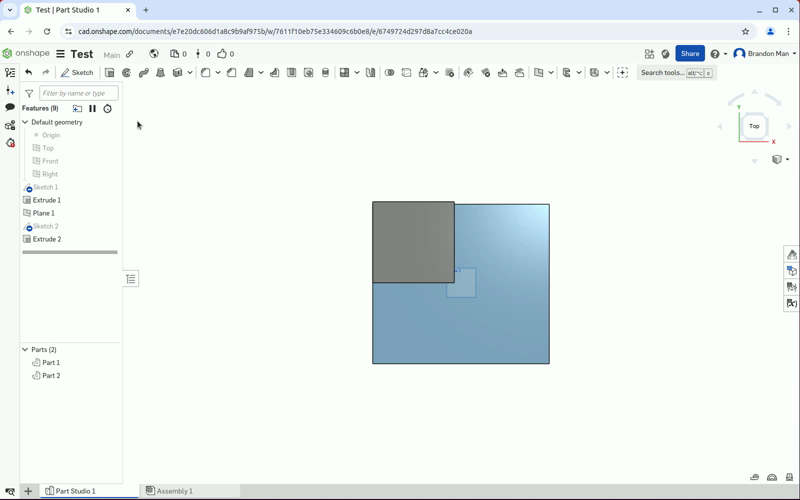
mouse_move(73, 189)
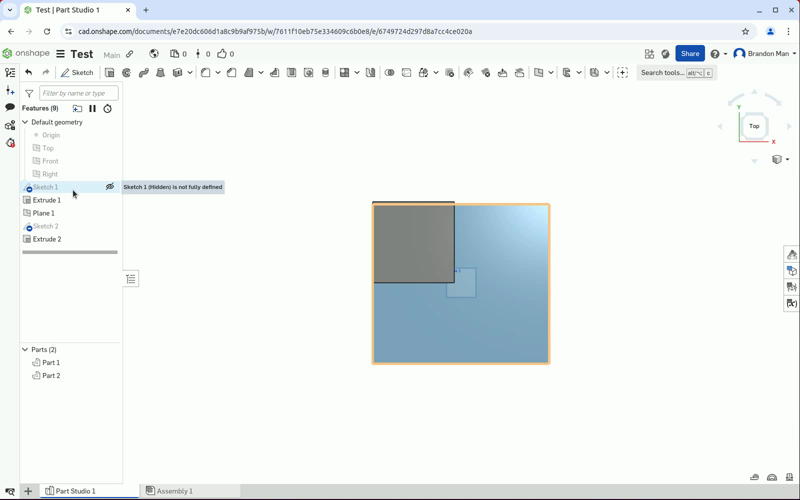
click(73, 189)
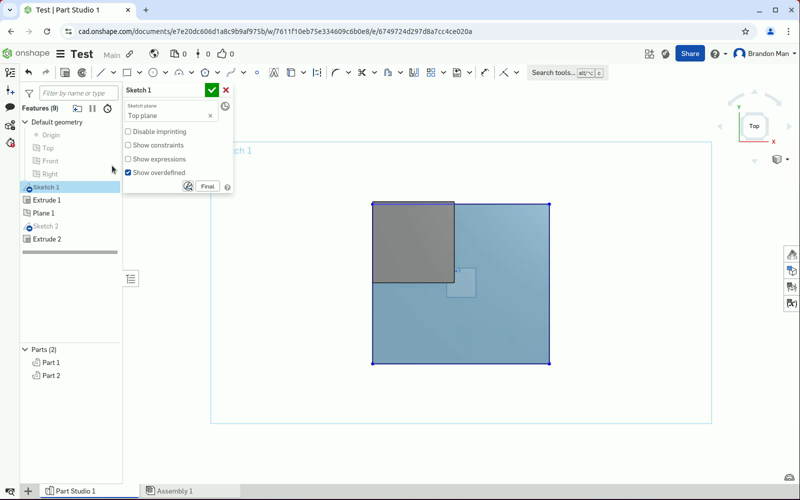
mouse_move(229, 92)
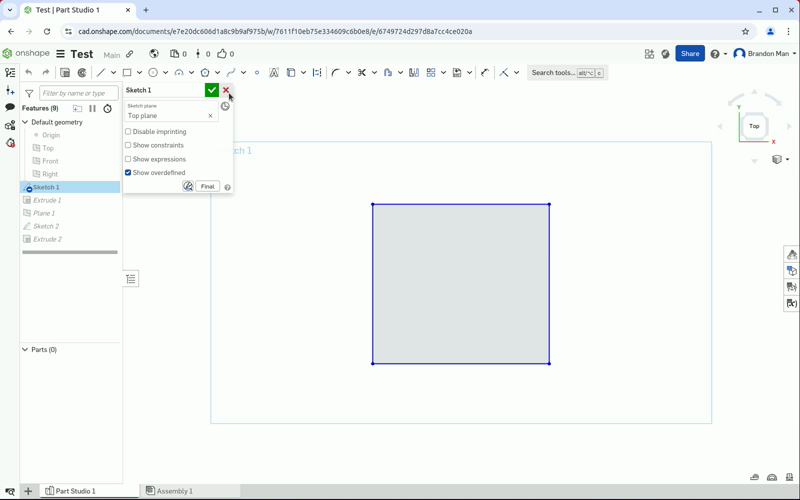
click(229, 92)
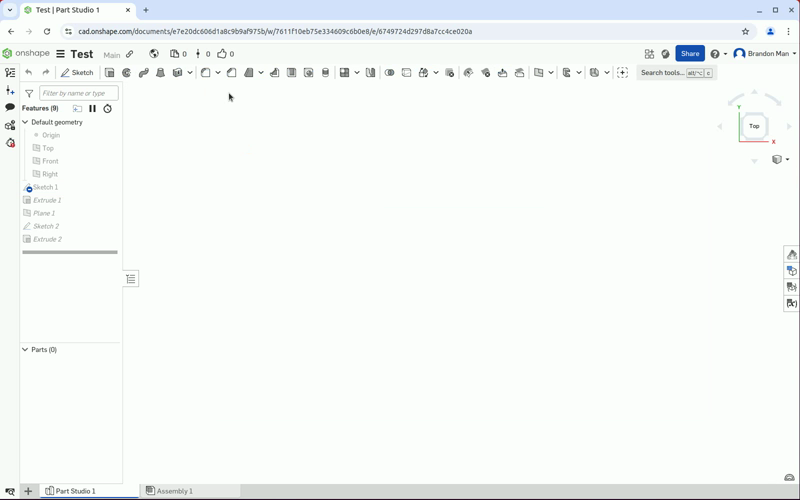
key(shift+s)
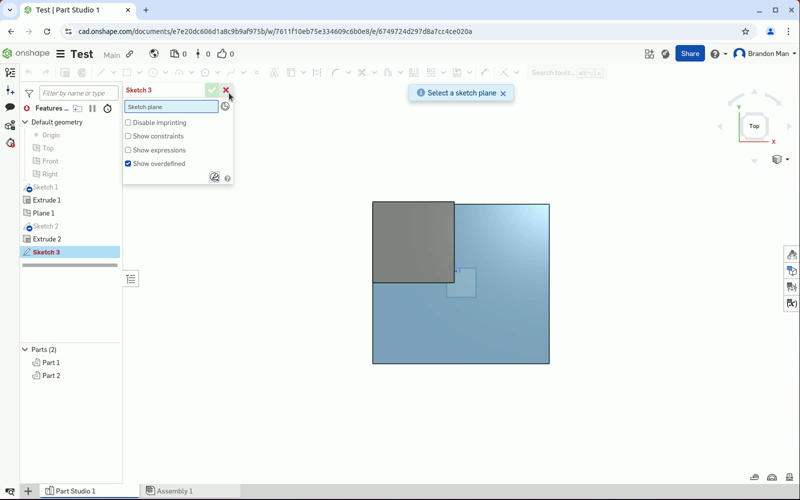
mouse_move(73, 215)
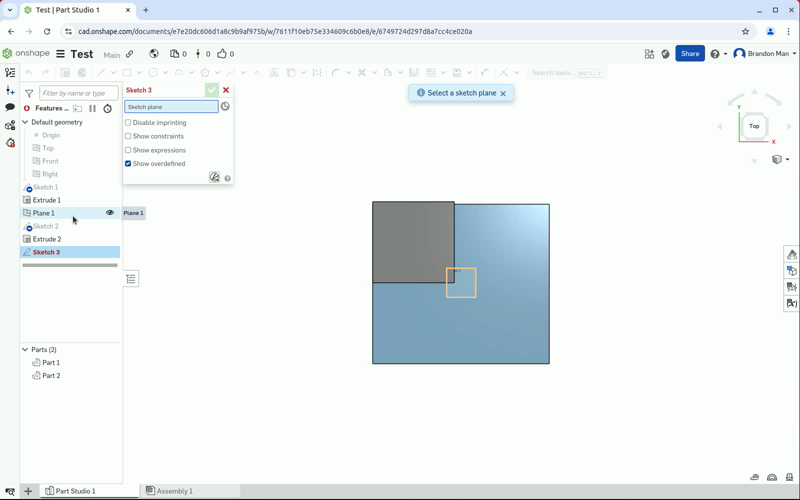
click(73, 215)
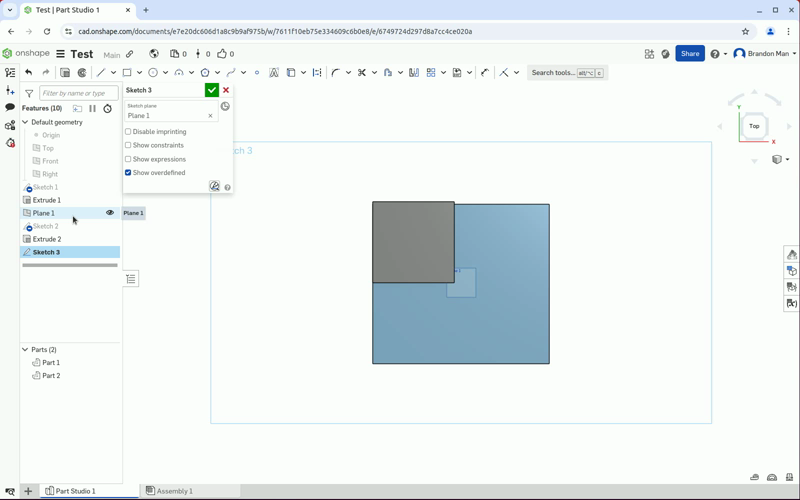
mouse_move(73, 352)
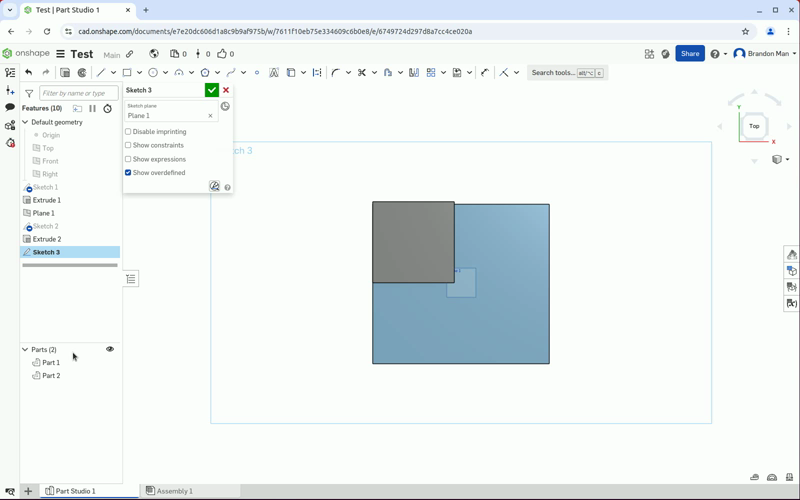
key(y)
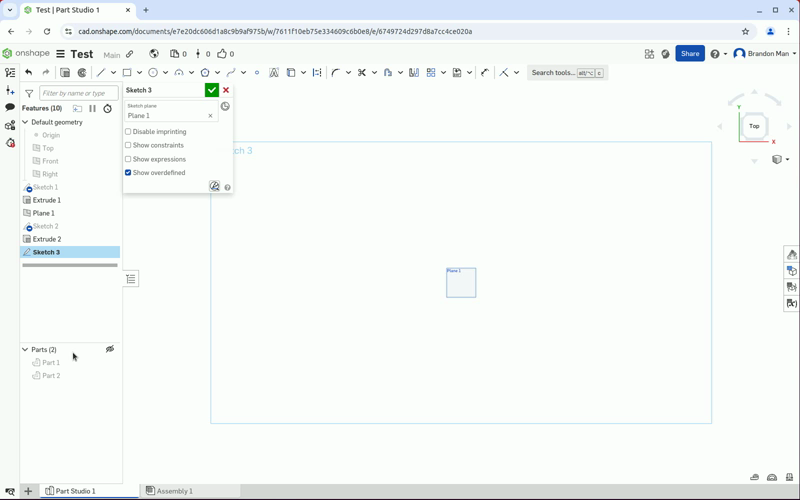
key(l)
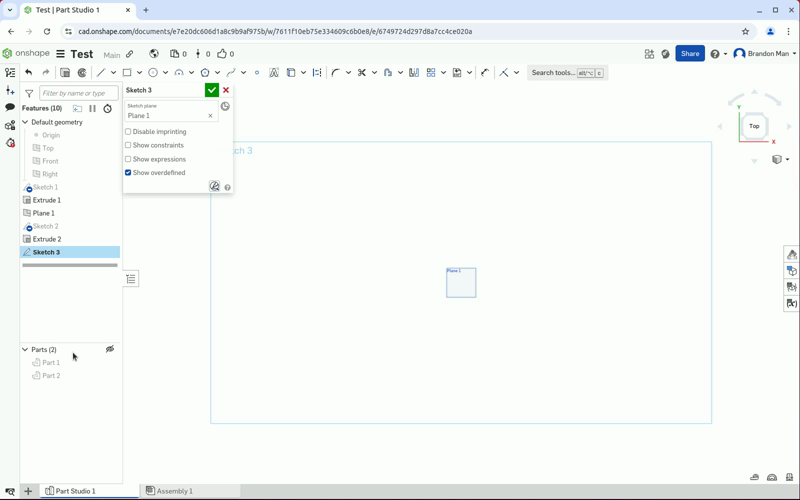
key_down(shift)
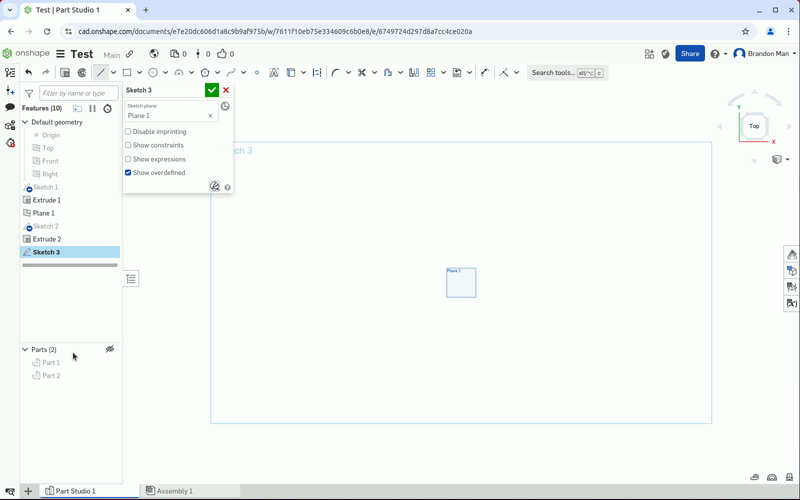
mouse_move(452, 266)
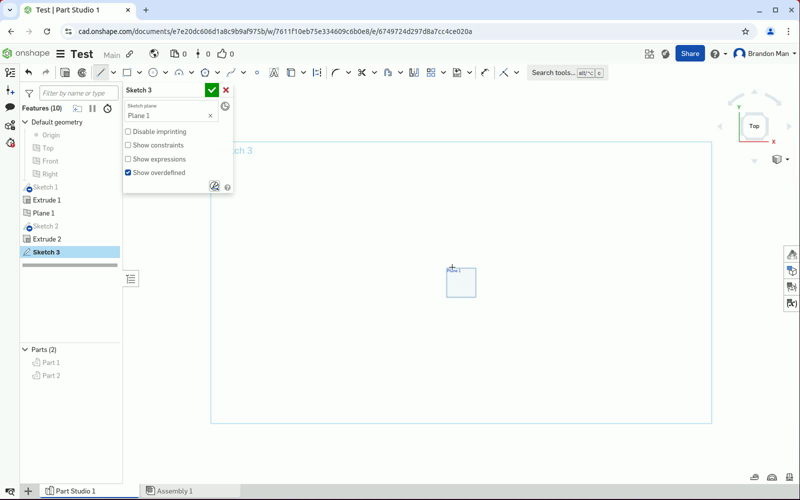
click(452, 266)
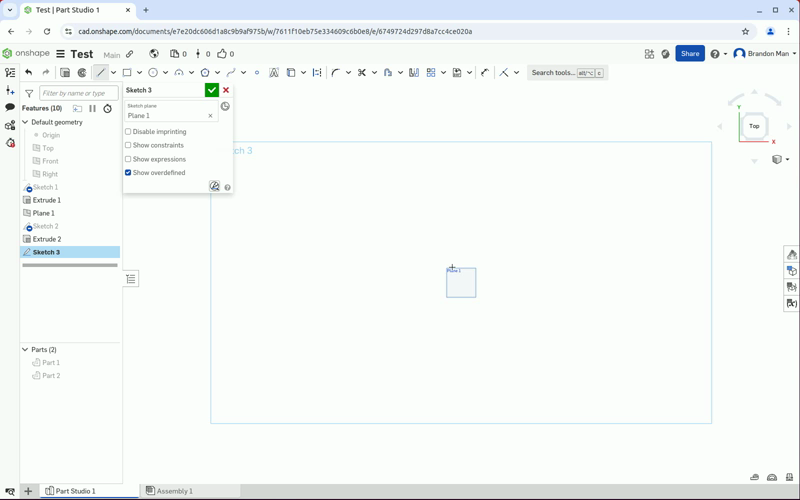
key_up(shift)
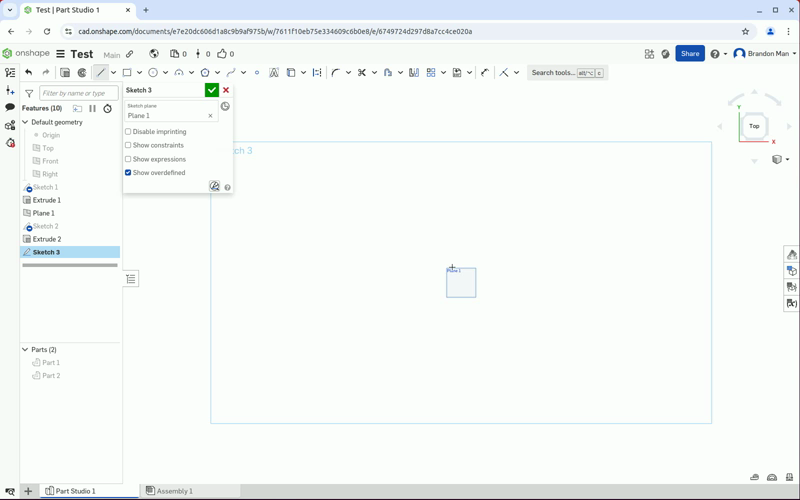
key_down(shift)
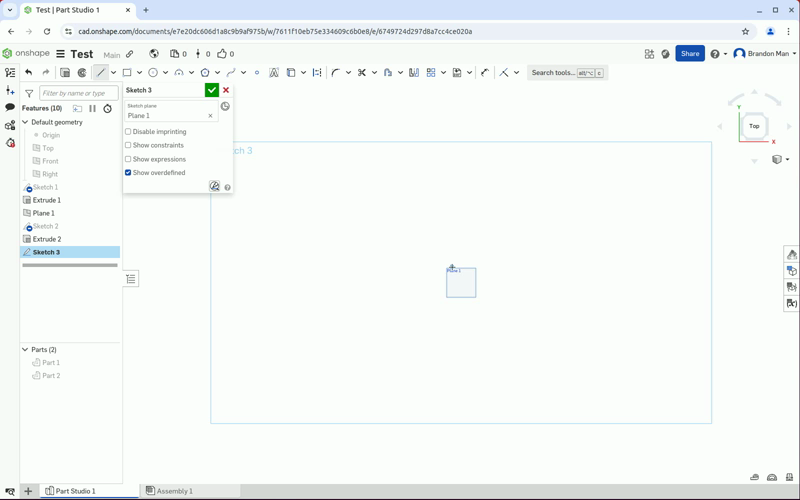
mouse_move(482, 266)
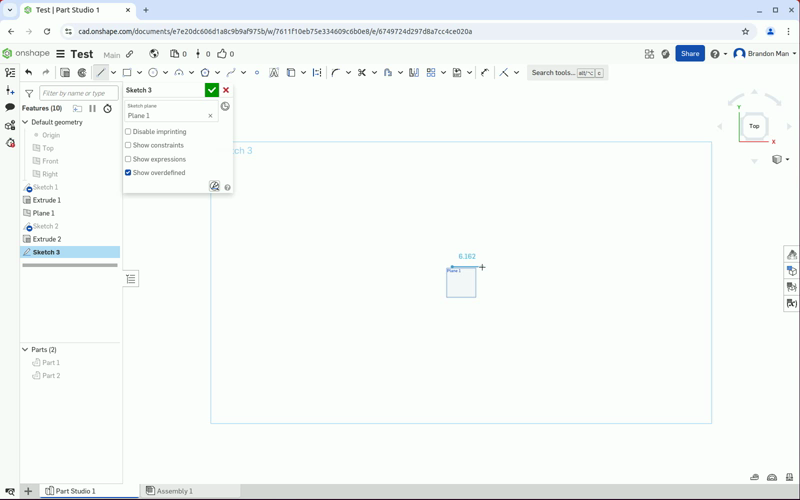
mouse_move(460, 266)
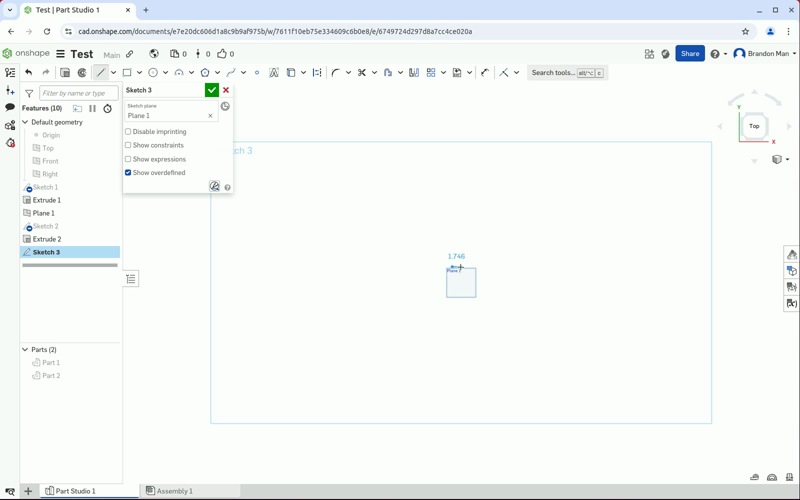
click(460, 266)
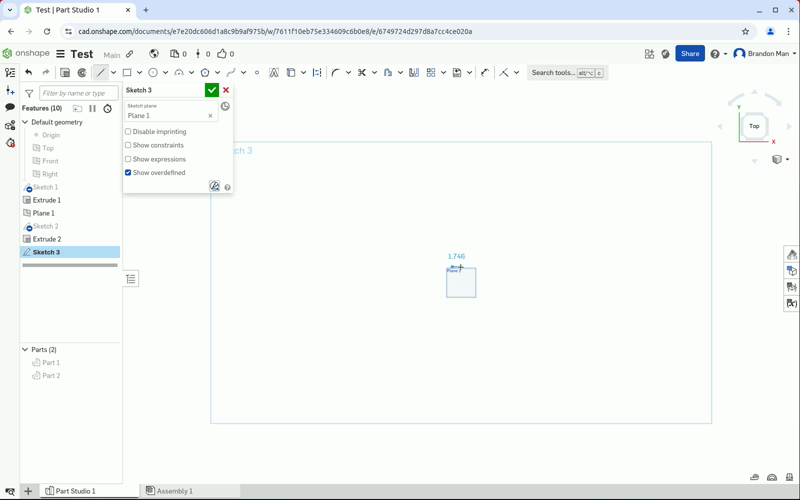
key_up(shift)
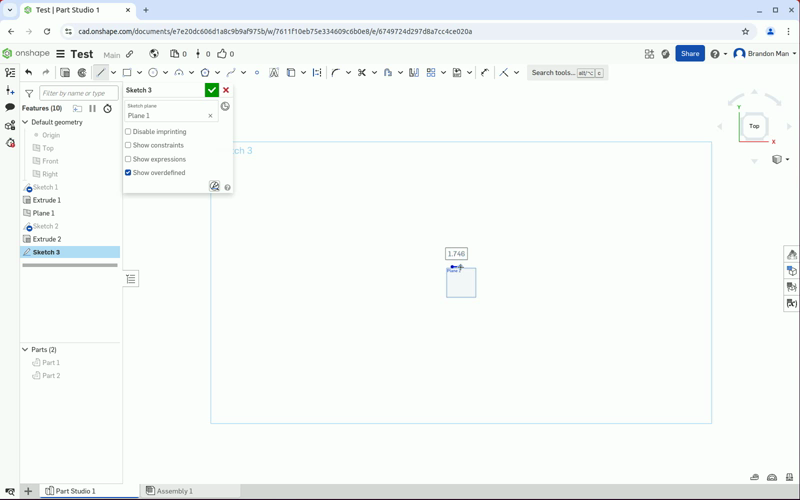
key_down(shift)
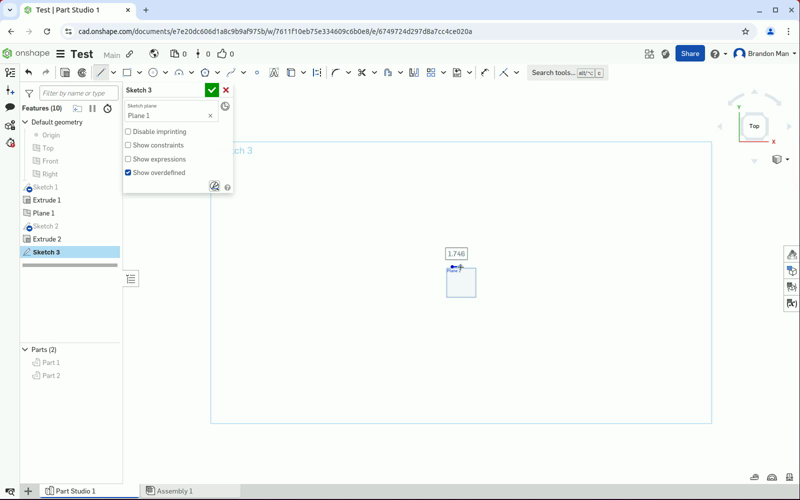
mouse_move(548, 266)
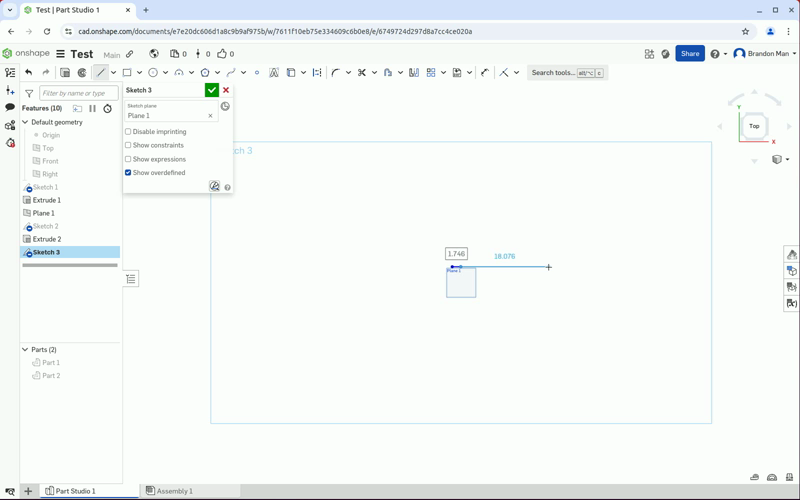
click(548, 266)
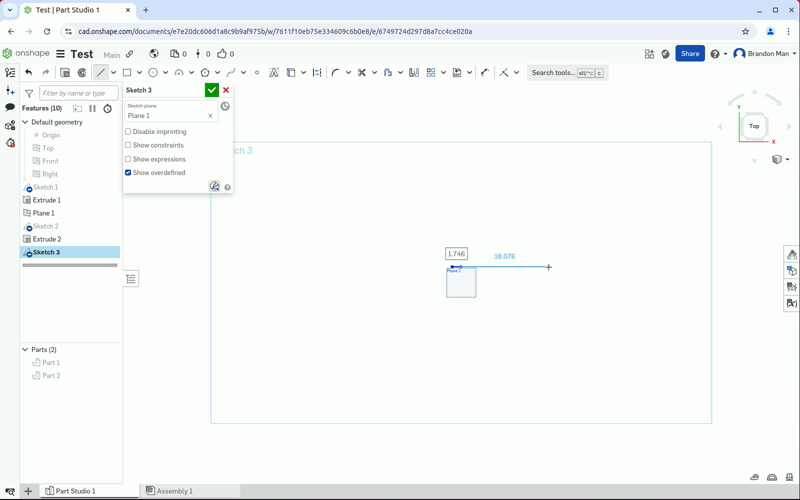
key_up(shift)
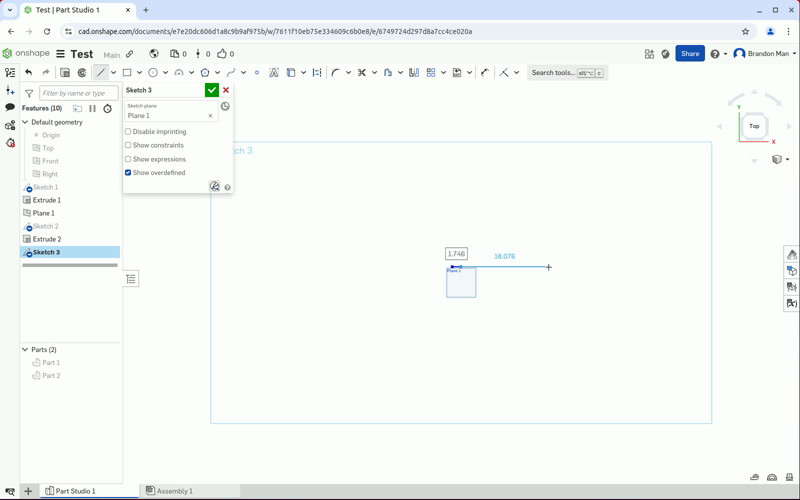
key_down(shift)
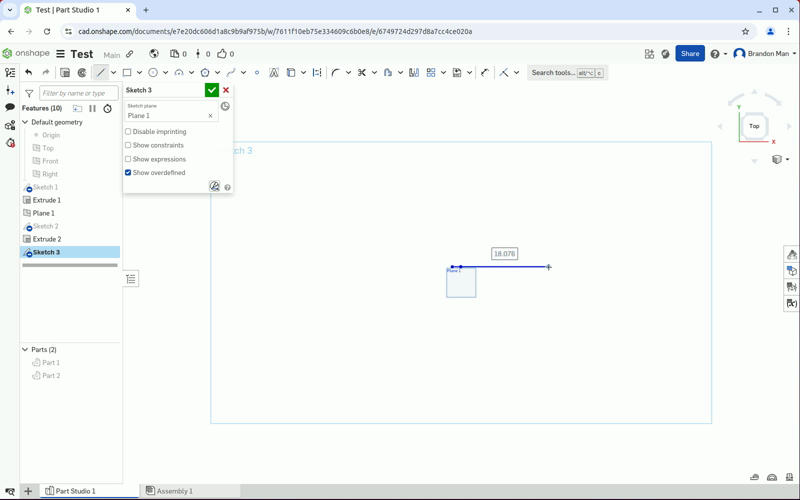
mouse_move(548, 202)
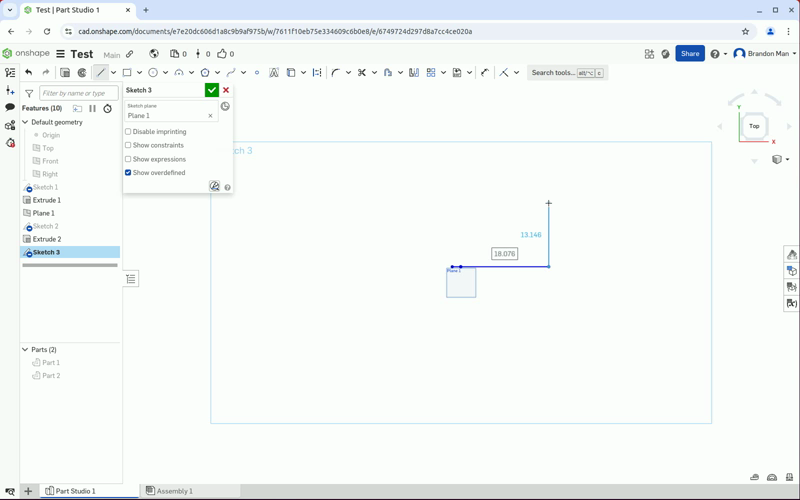
click(548, 202)
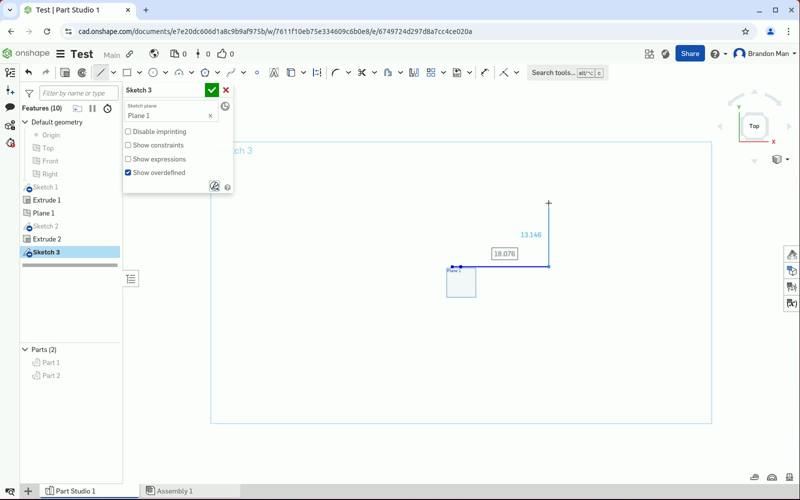
key_up(shift)
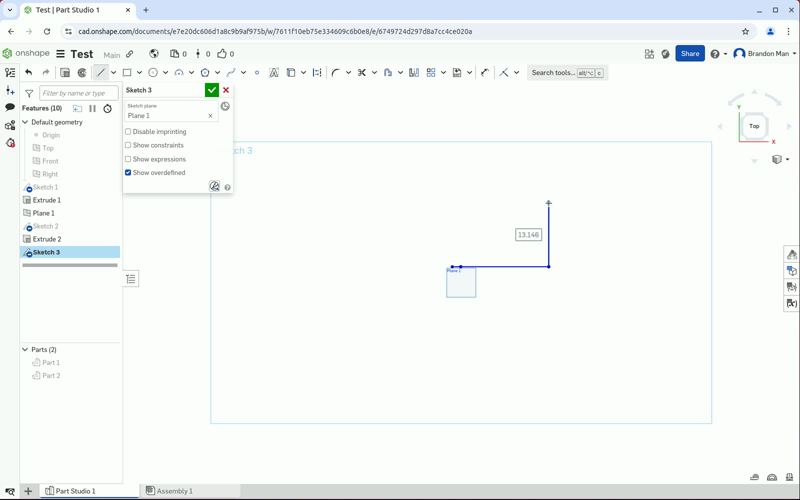
key_down(shift)
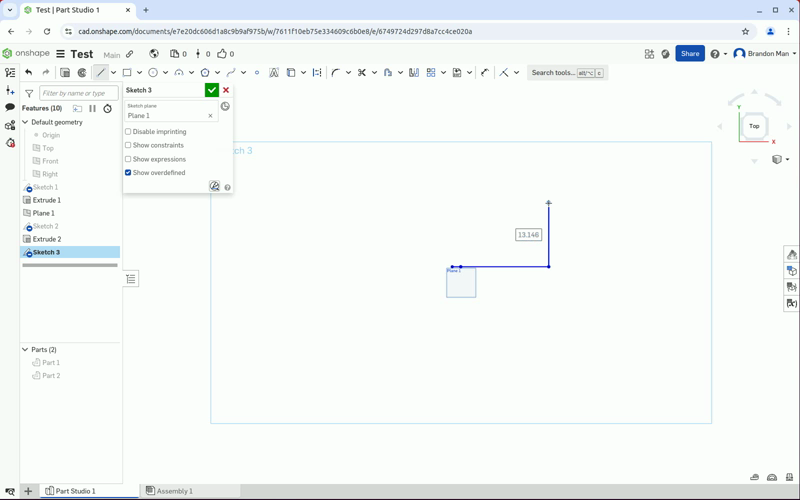
mouse_move(452, 202)
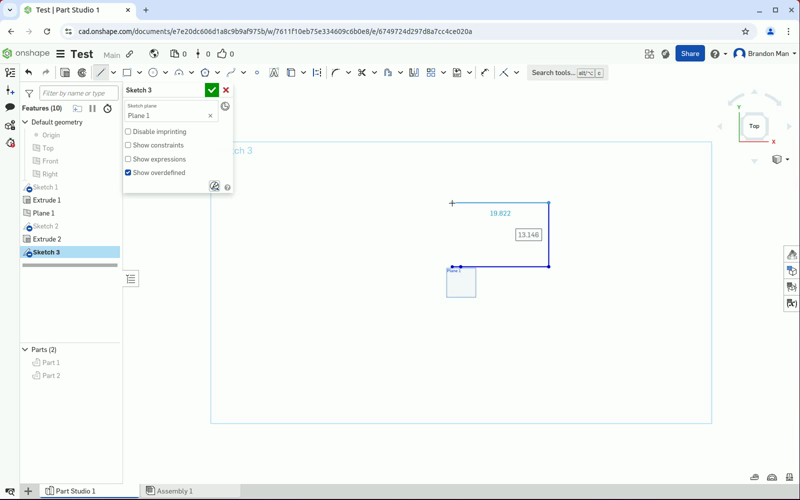
click(452, 202)
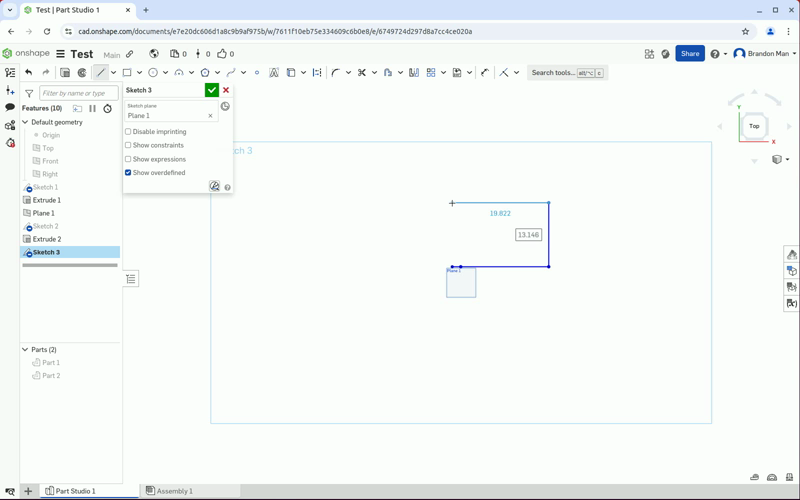
key_up(shift)
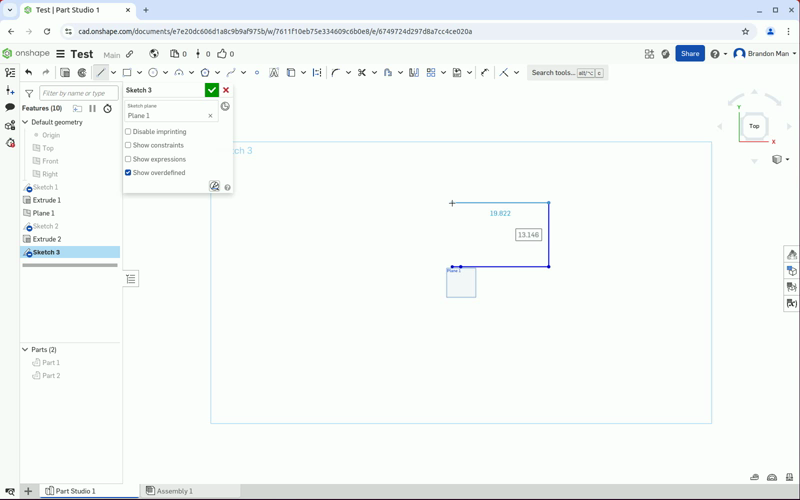
key_down(shift)
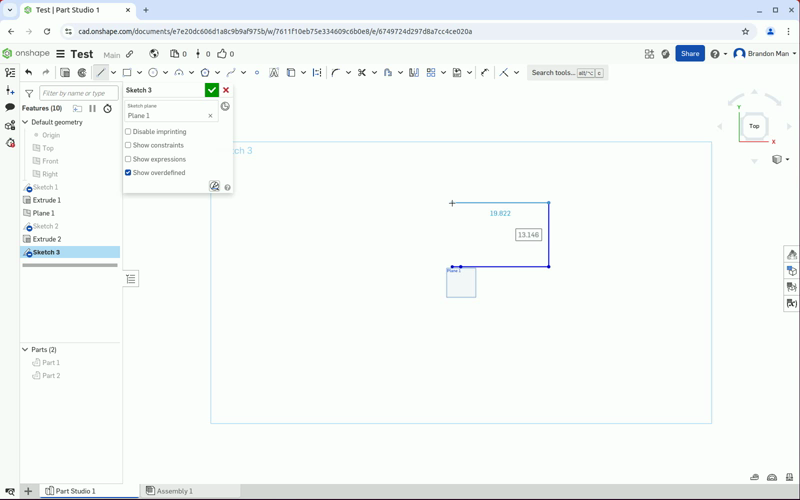
mouse_move(452, 266)
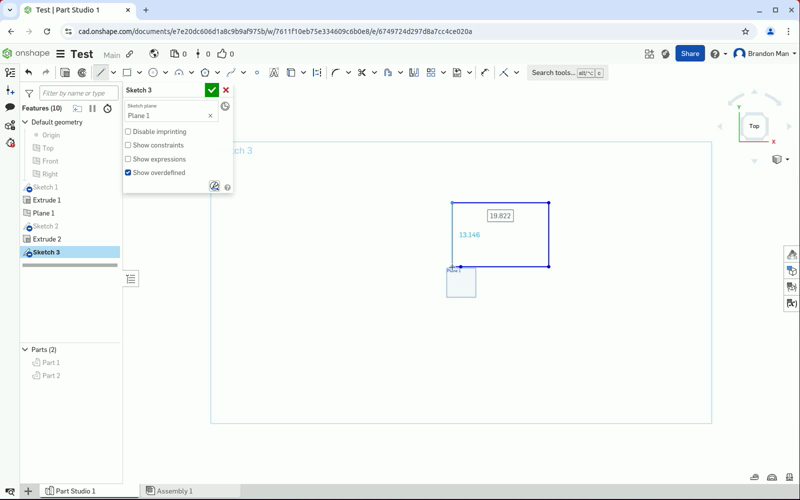
key_up(shift)
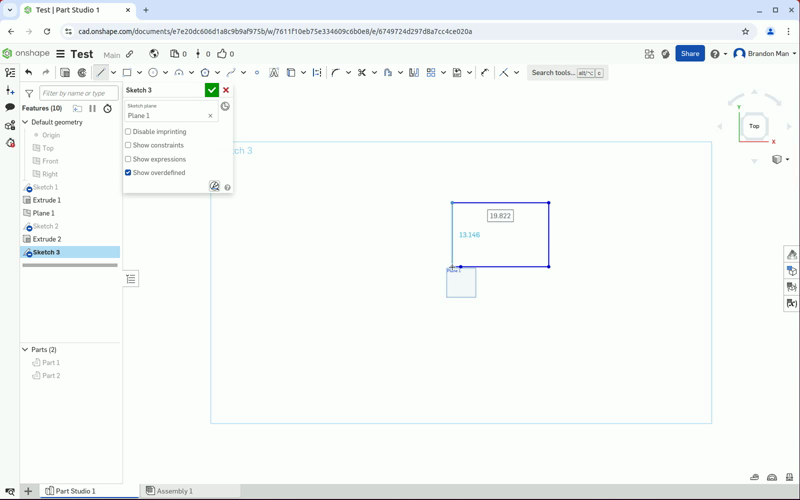
click(452, 266)
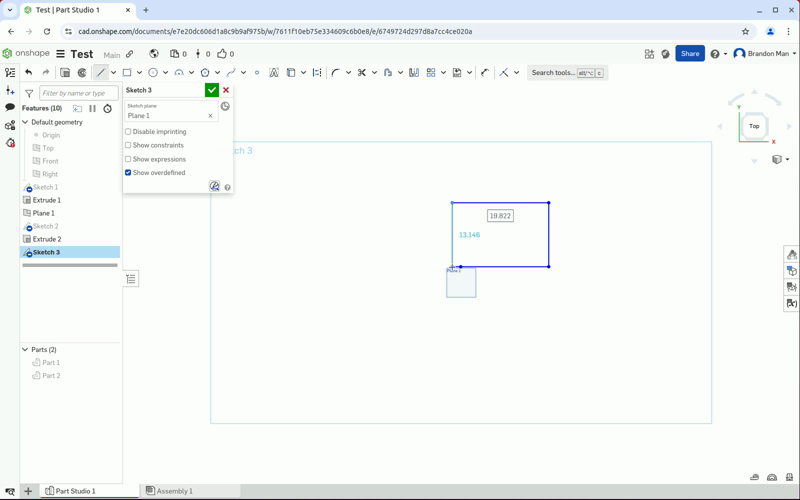
key(esc)
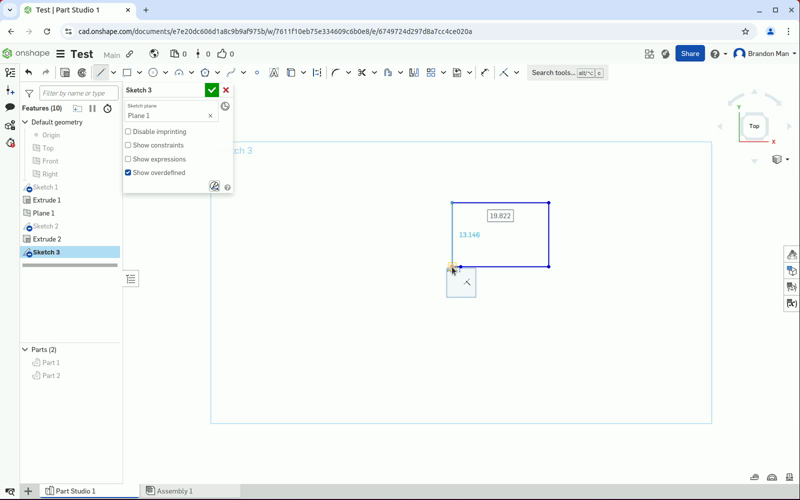
mouse_move(517, 238)
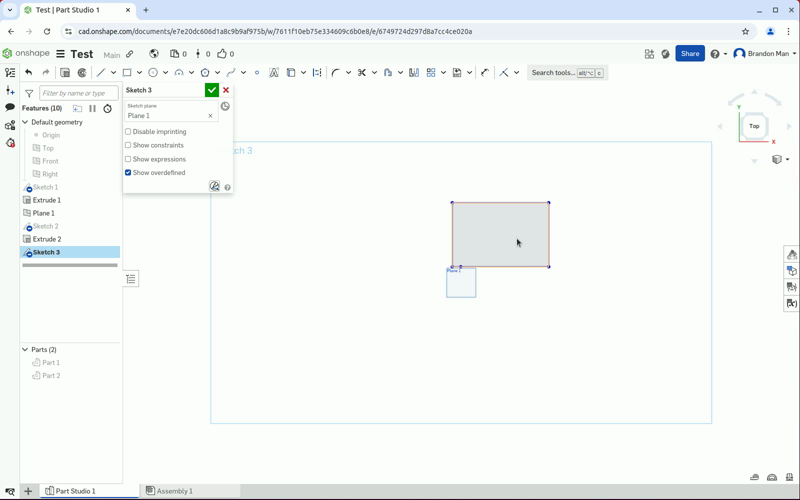
click(517, 238)
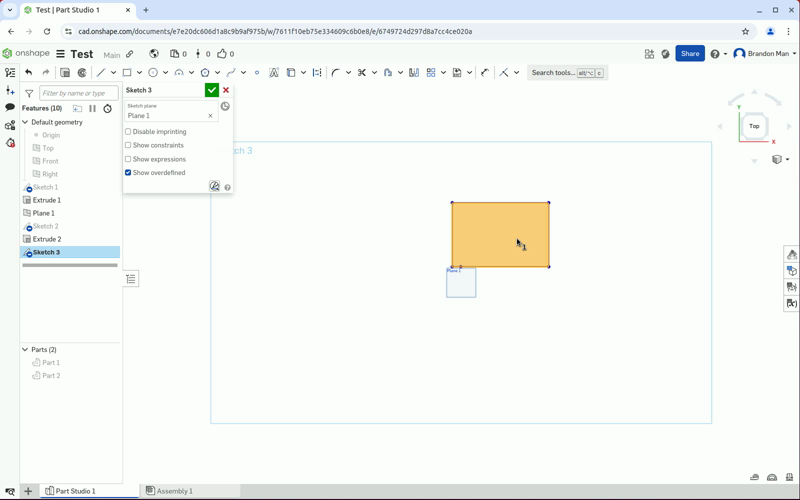
mouse_move(73, 352)
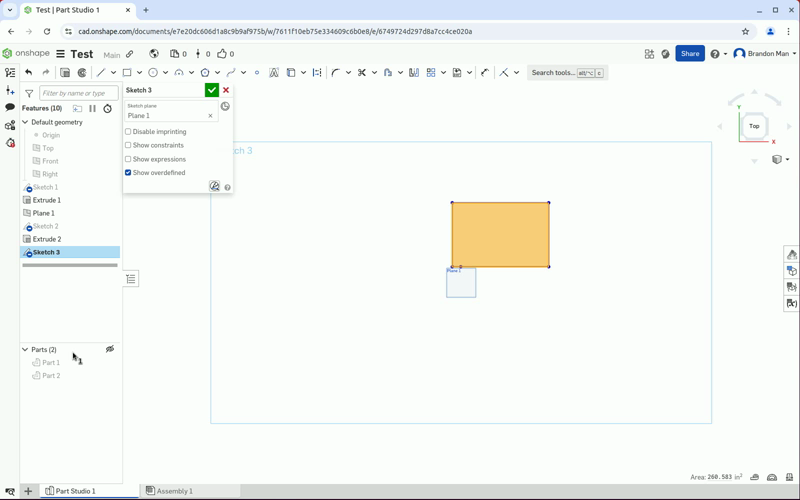
key(shift+y)
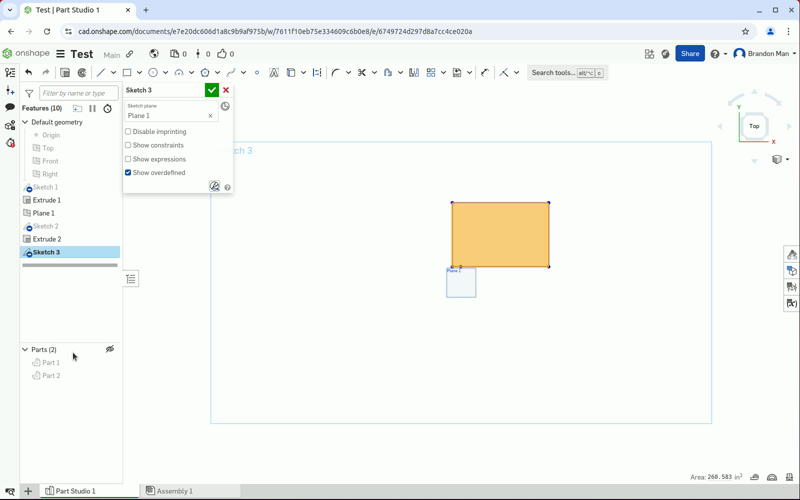
key(shift+e)
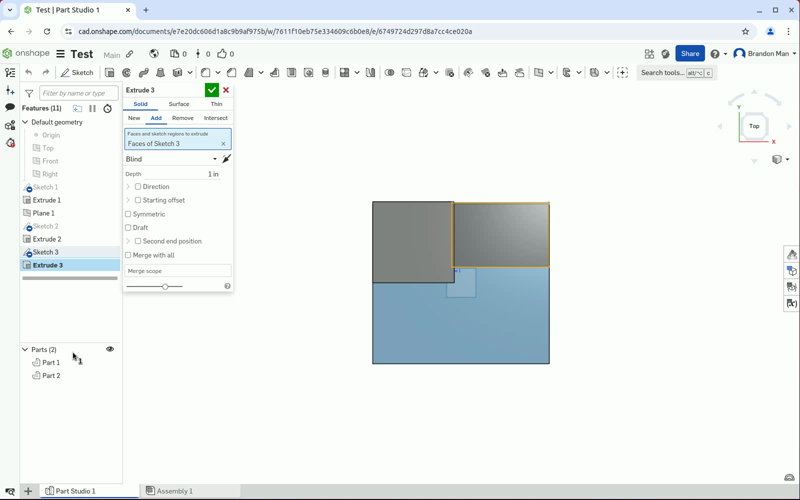
mouse_move(143, 106)
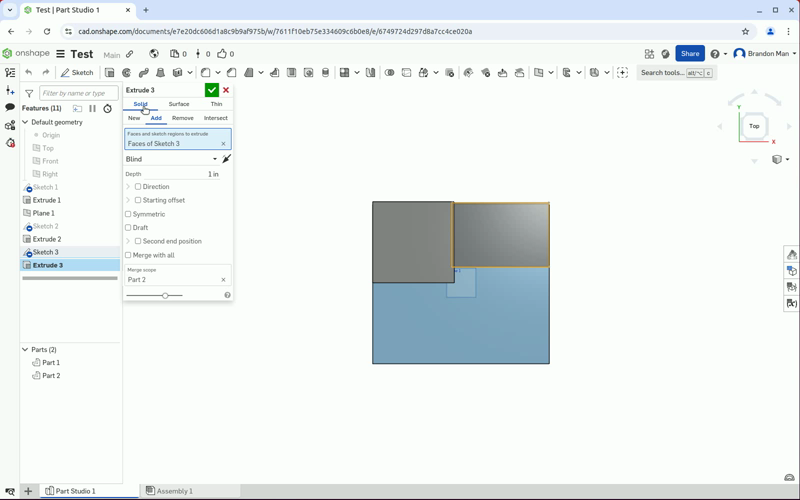
click(143, 106)
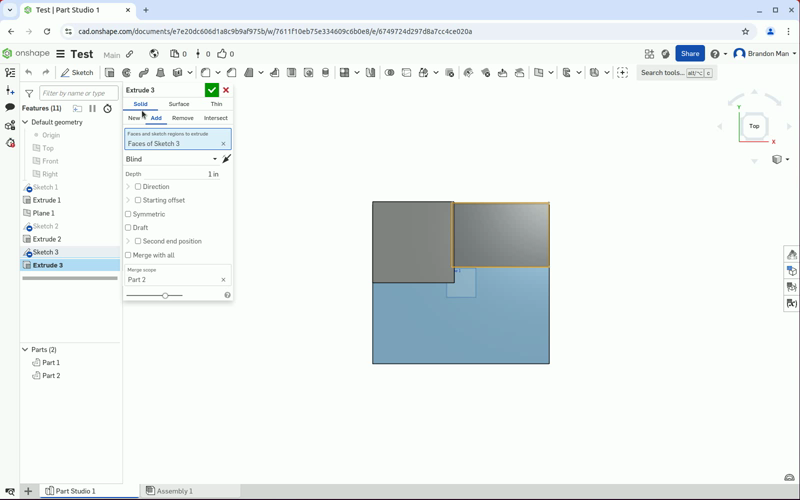
mouse_move(137, 120)
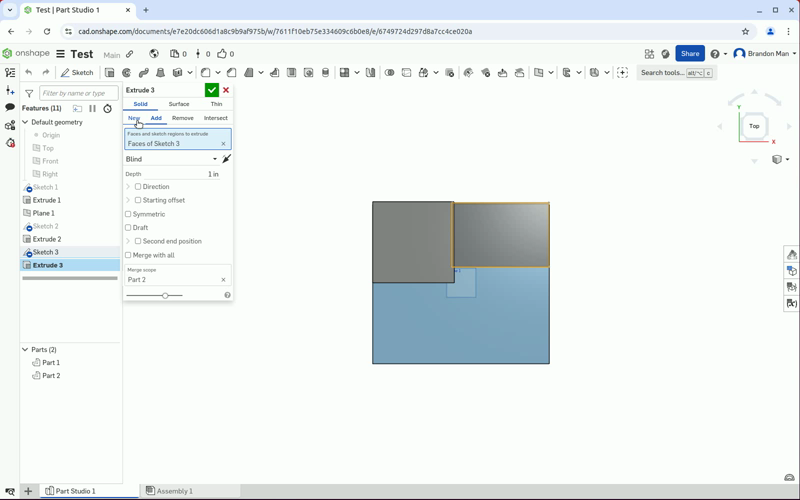
click(137, 120)
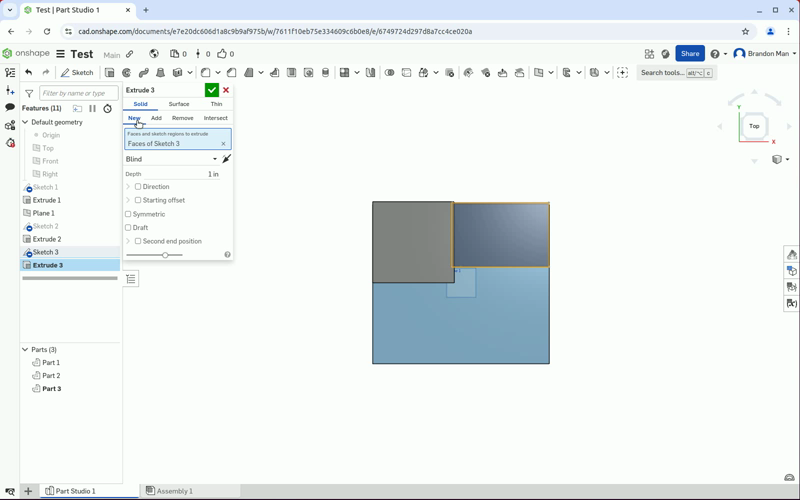
key(tab, 4)
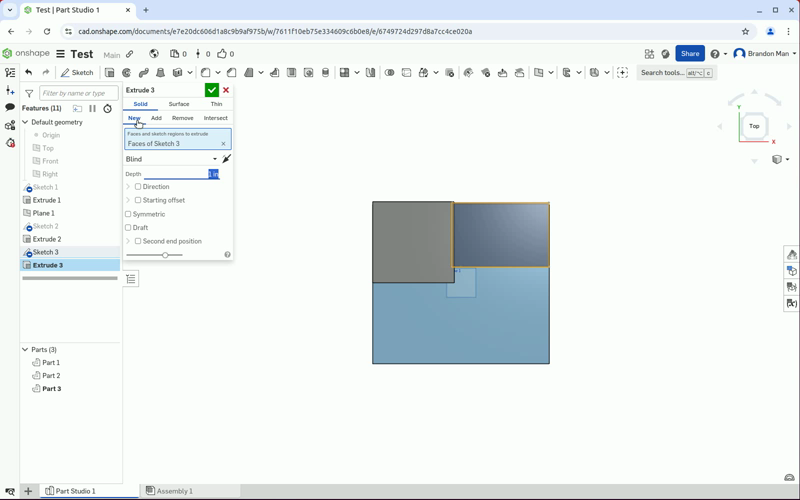
text(3.37)
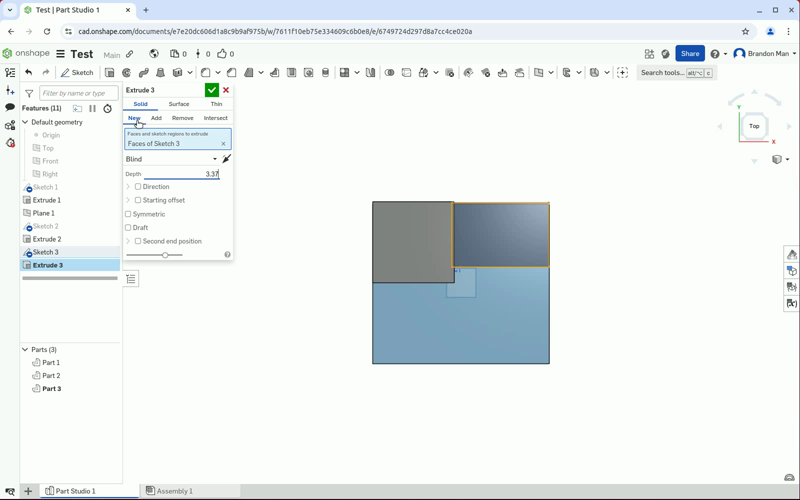
key(enter)
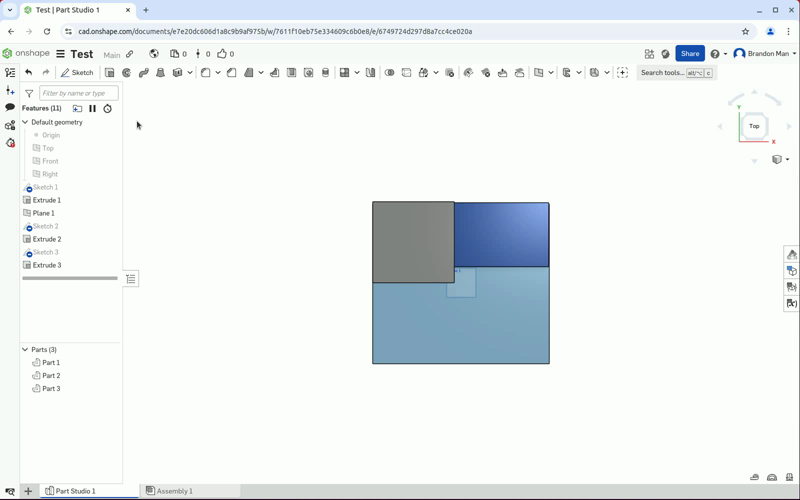
key(shift+h)
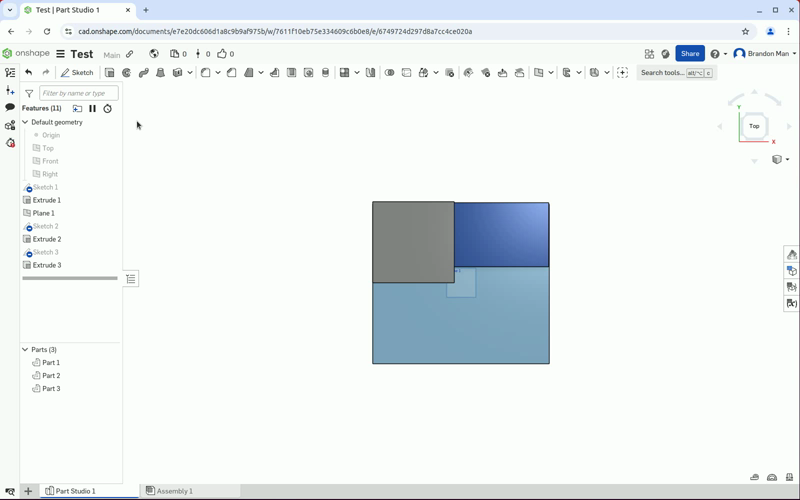
key(shift+h)
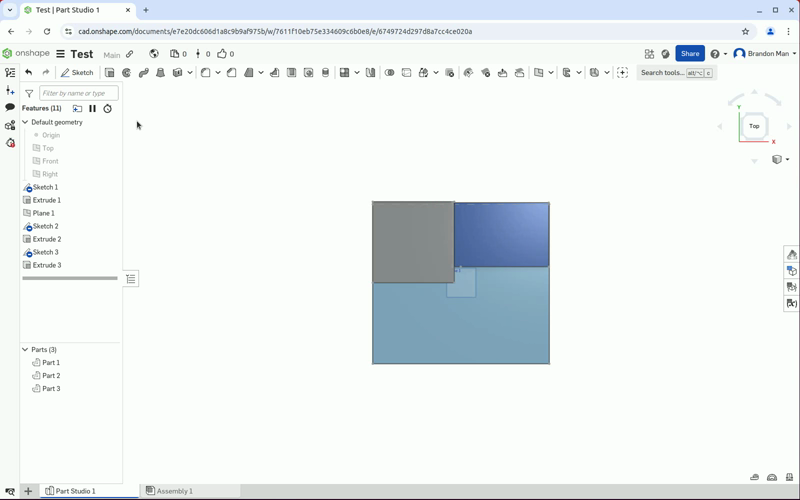
key(shift+7)
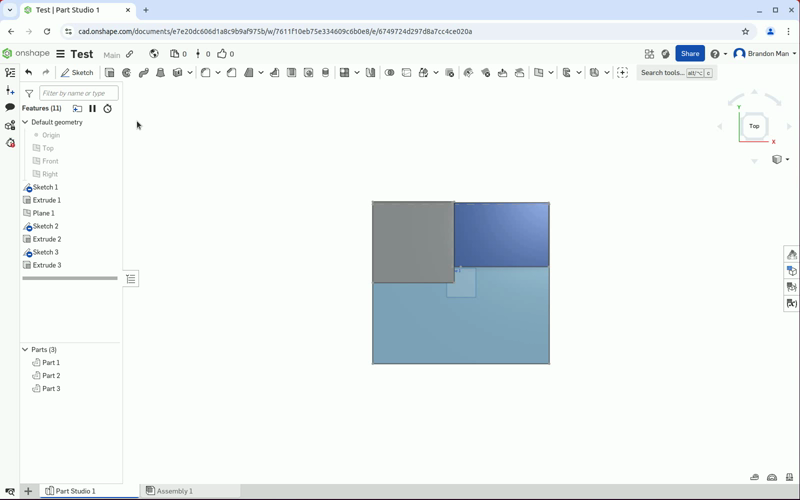
key(up, 3)
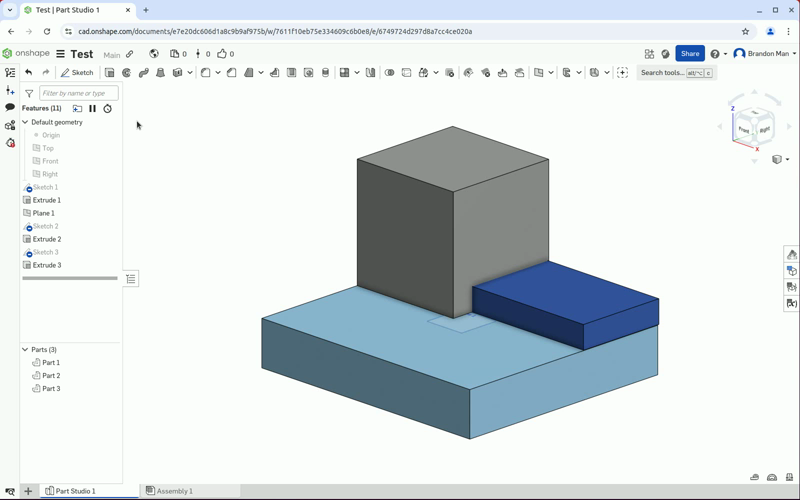
key(left, 3)
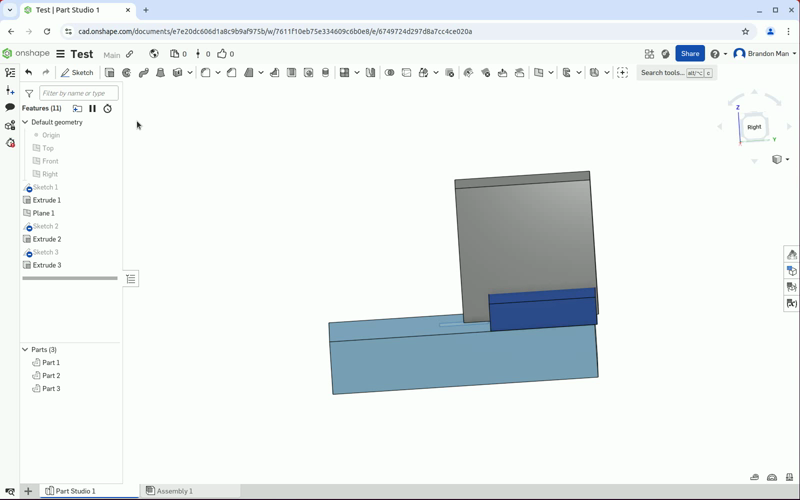
key(right, 3)
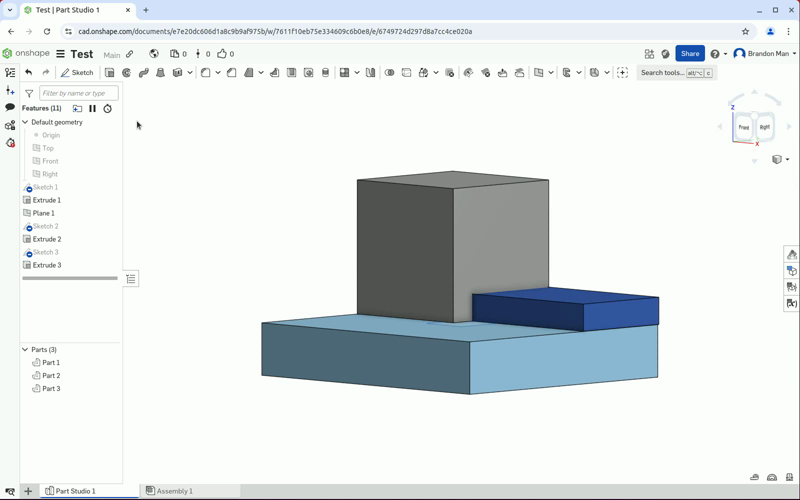
key(down, 3)
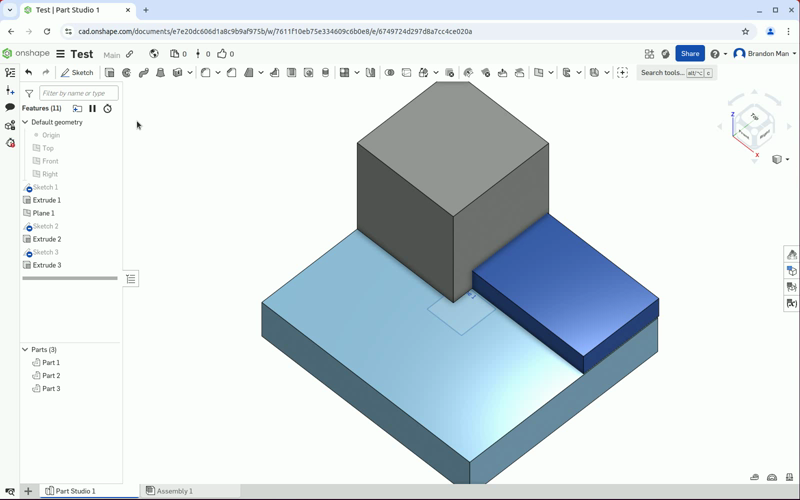
mouse_move(73, 189)
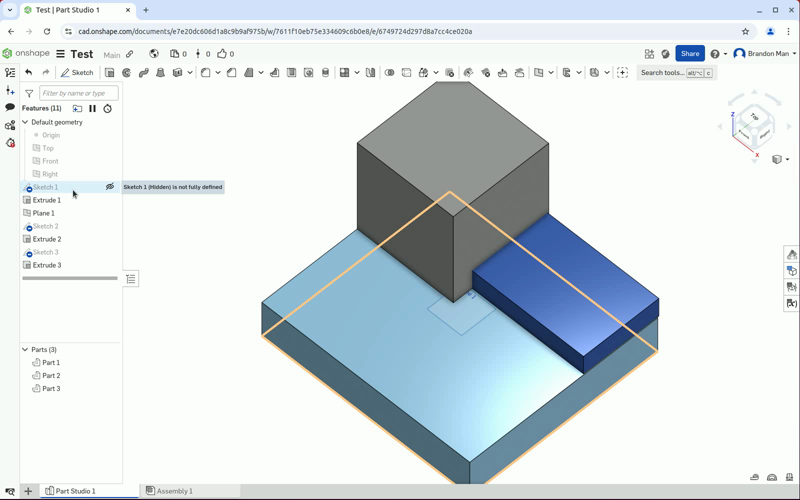
click(73, 189)